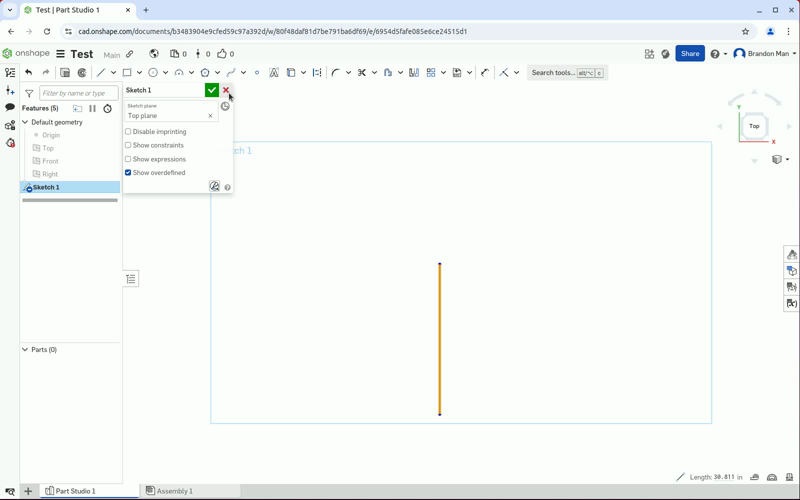
key(shift+h)
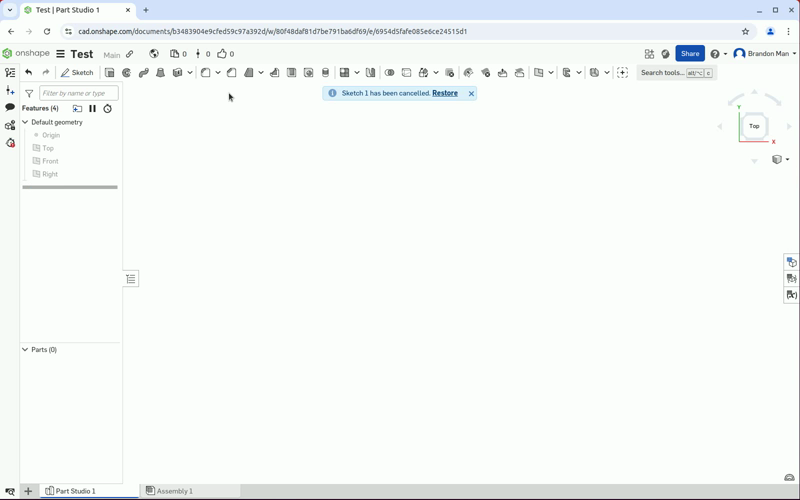
mouse_move(73, 352)
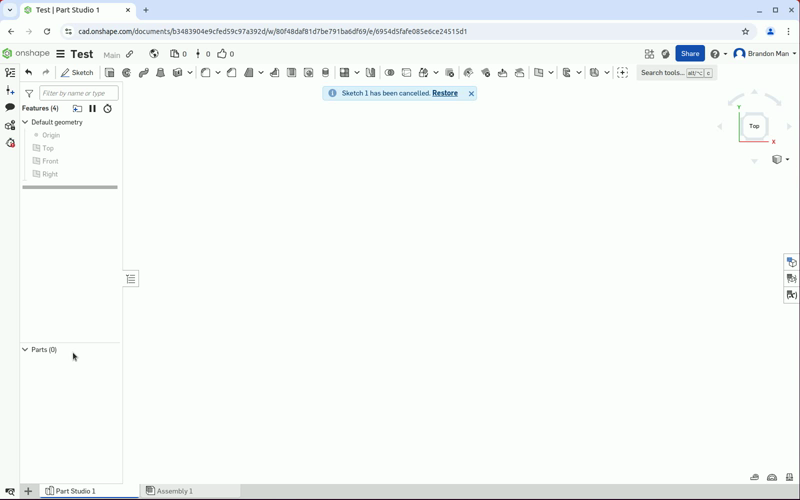
key(y)
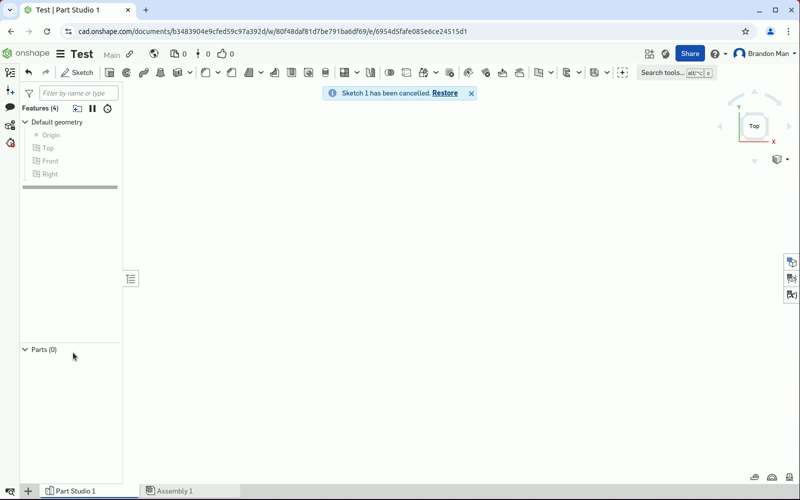
key(shift+p)
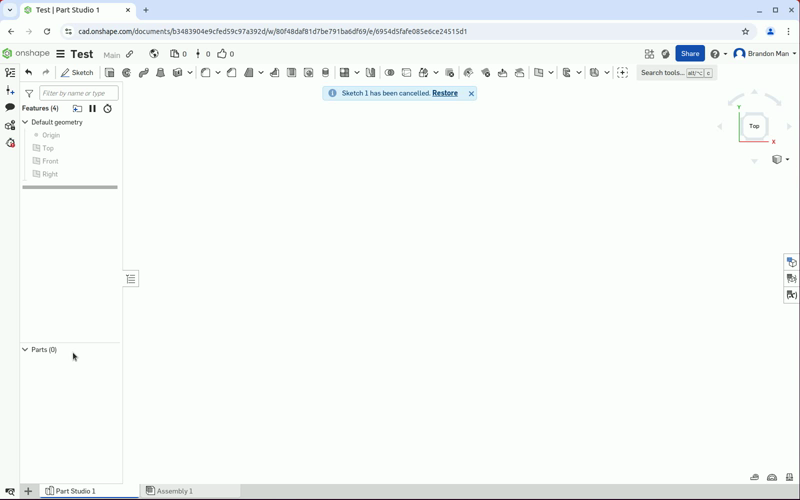
key(space)
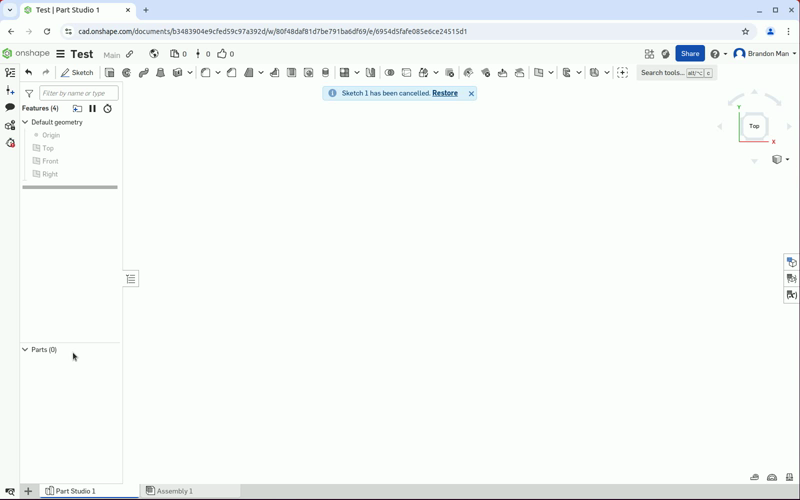
key_down(shift)
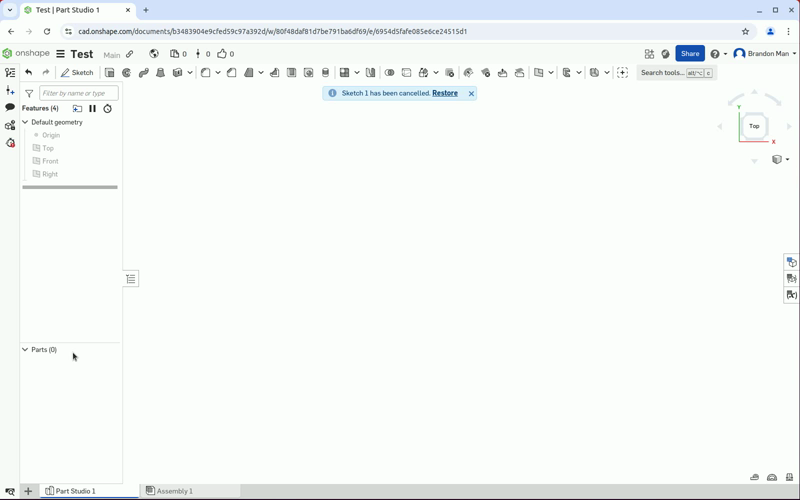
key(up)
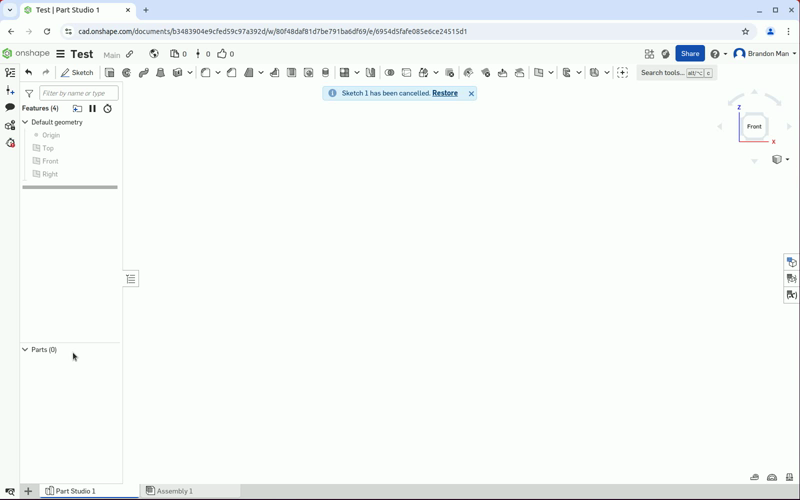
key_up(shift)
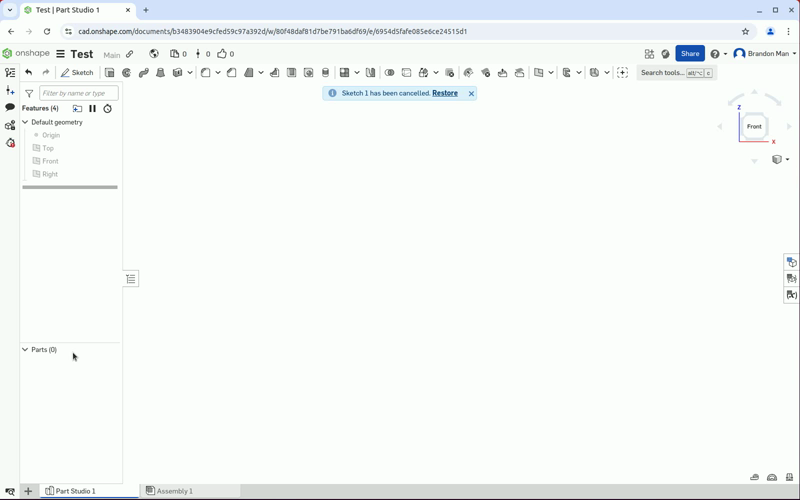
key(space)
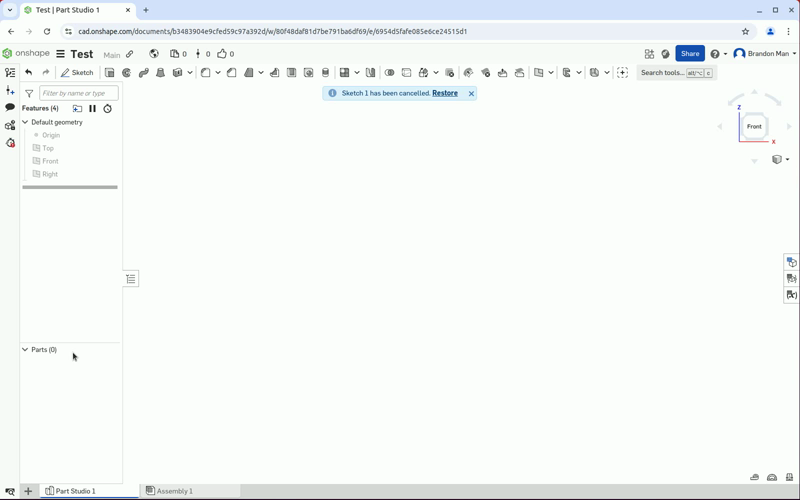
key_down(shift)
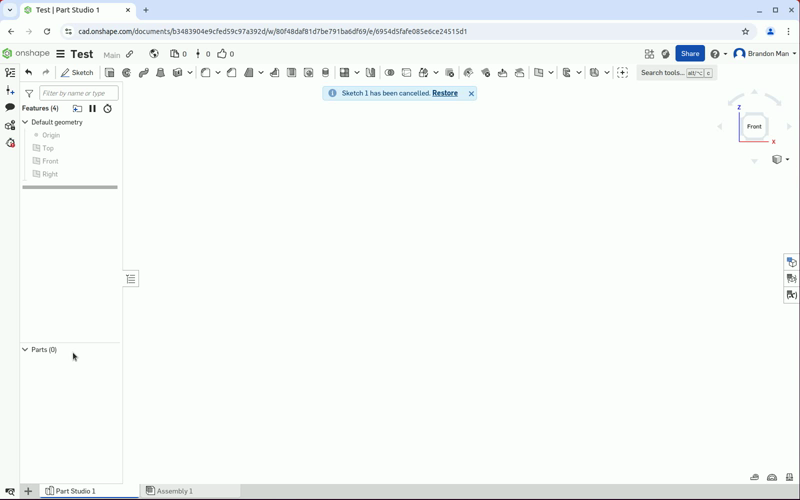
key(left)
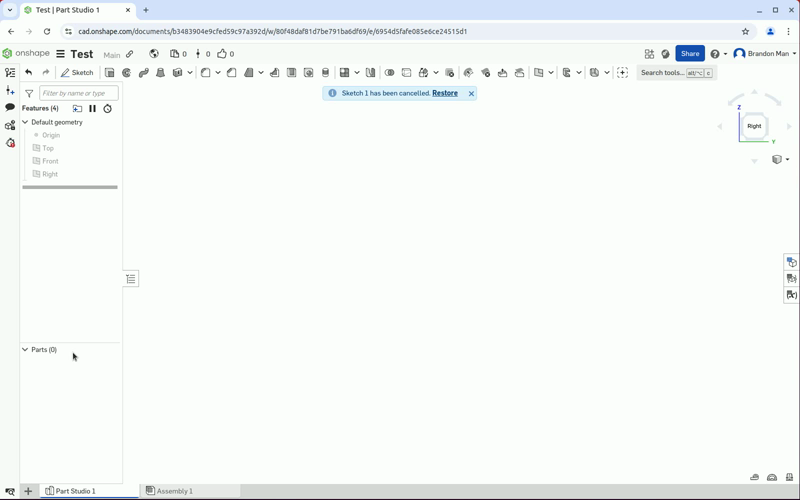
key_up(shift)
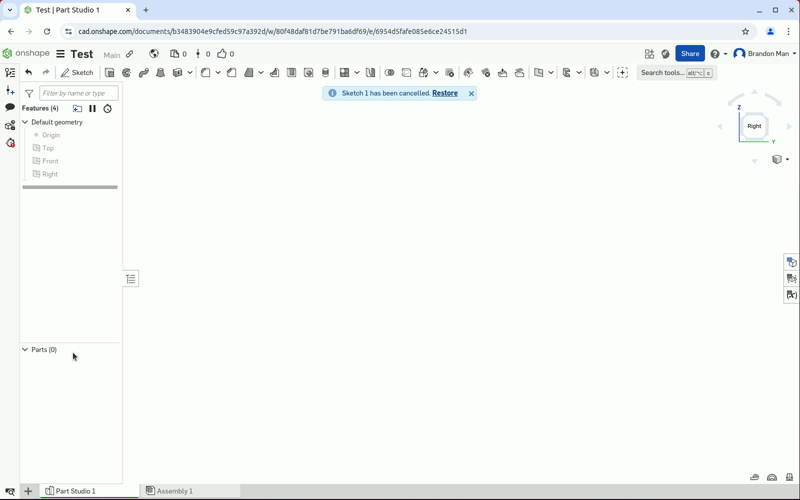
mouse_move(73, 352)
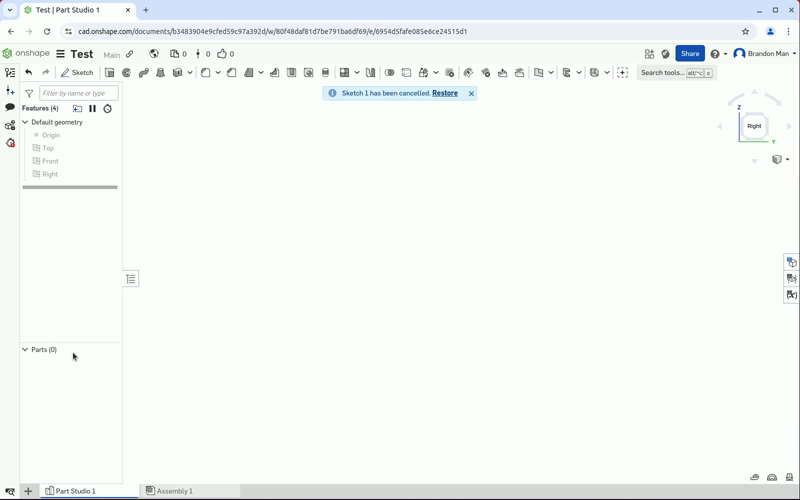
key(shift+y)
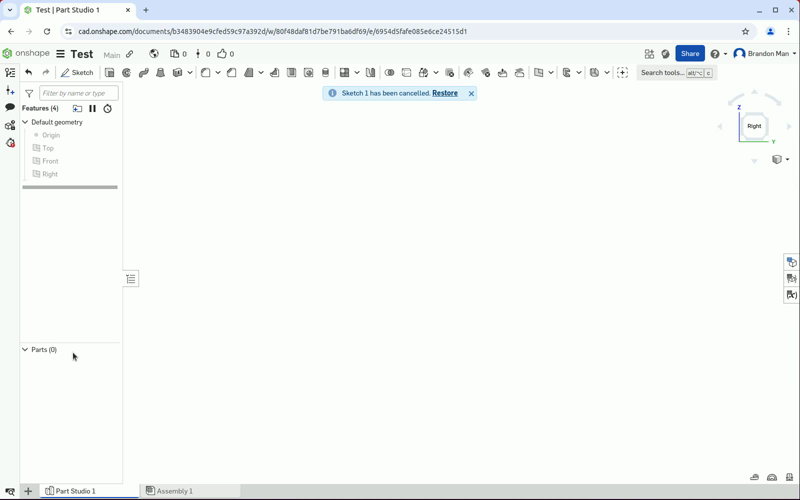
key(shift+s)
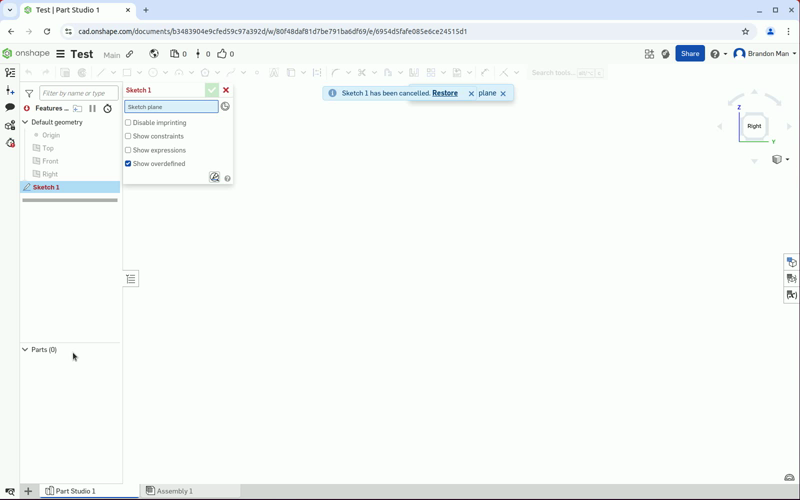
mouse_move(73, 176)
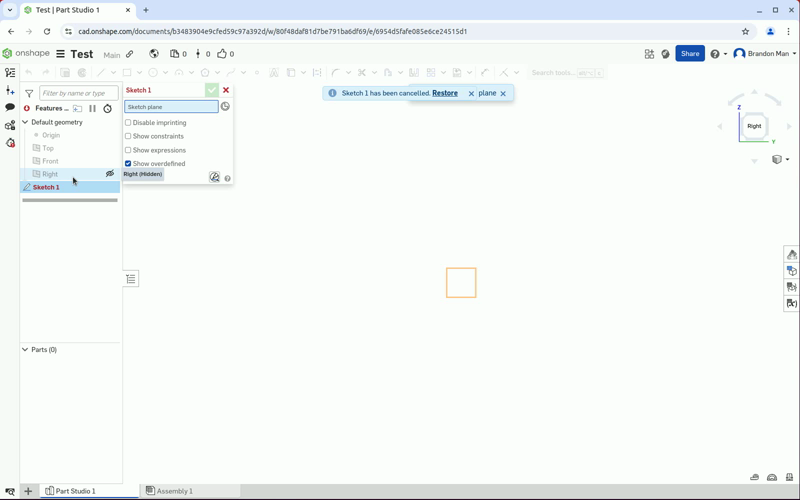
click(73, 176)
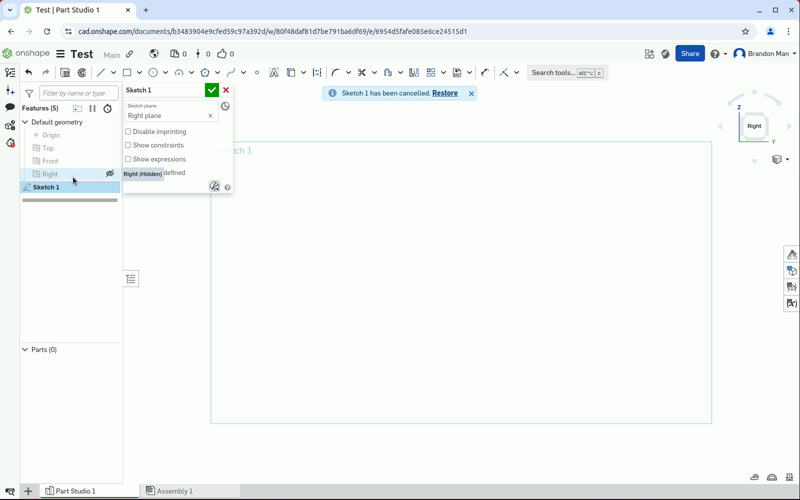
mouse_move(73, 352)
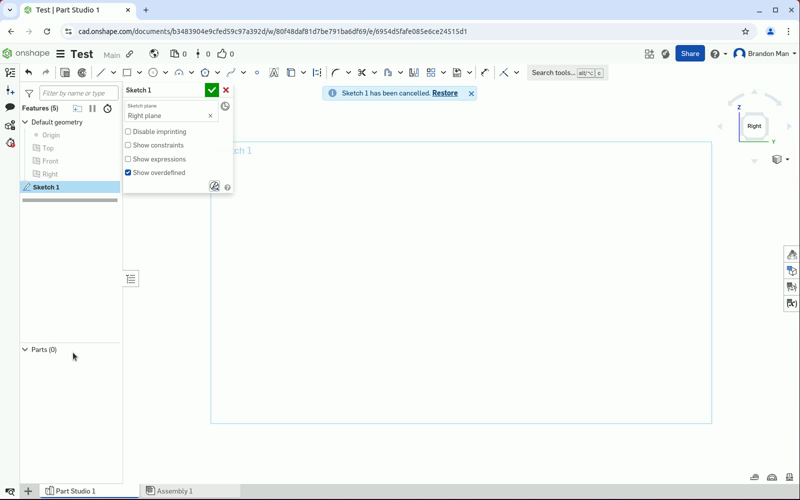
key(y)
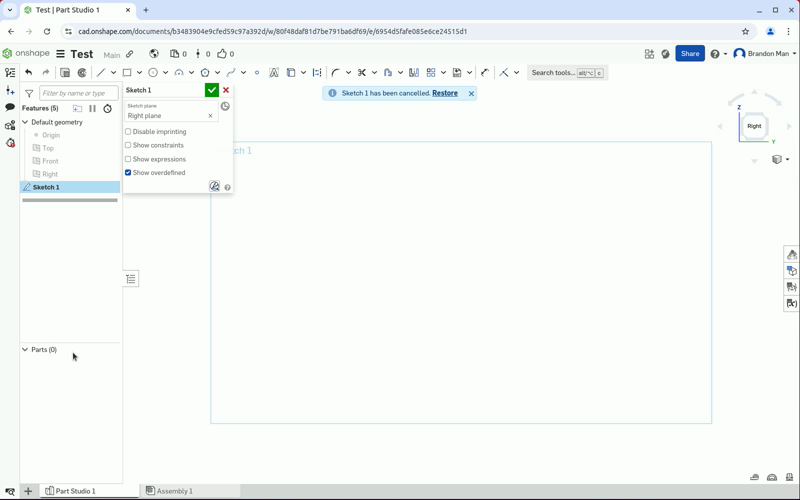
key(l)
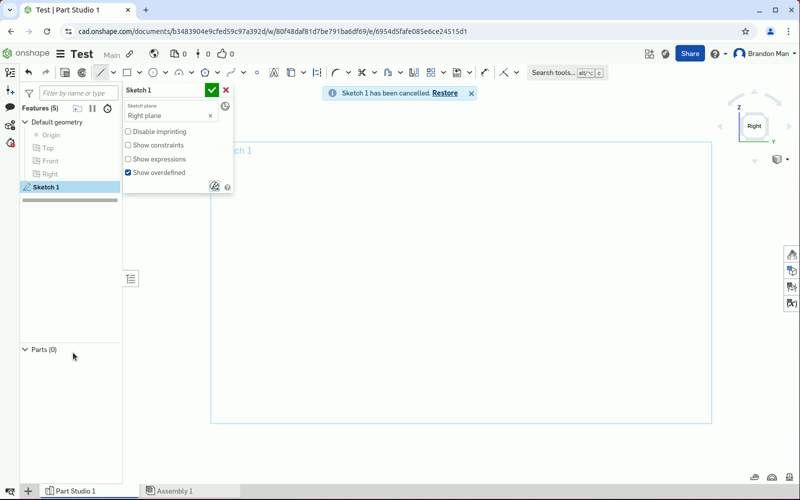
key_down(shift)
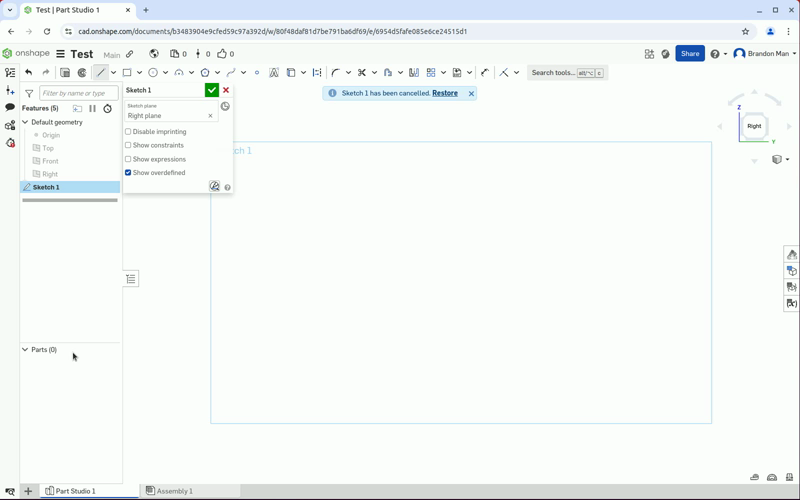
mouse_move(404, 282)
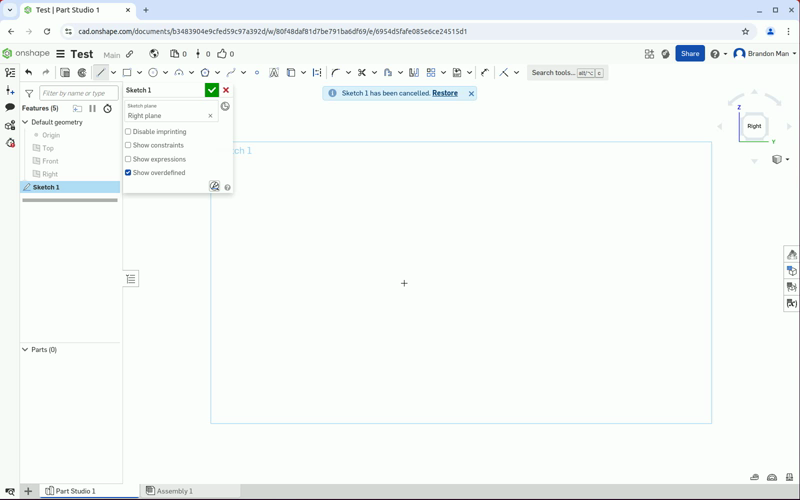
click(404, 282)
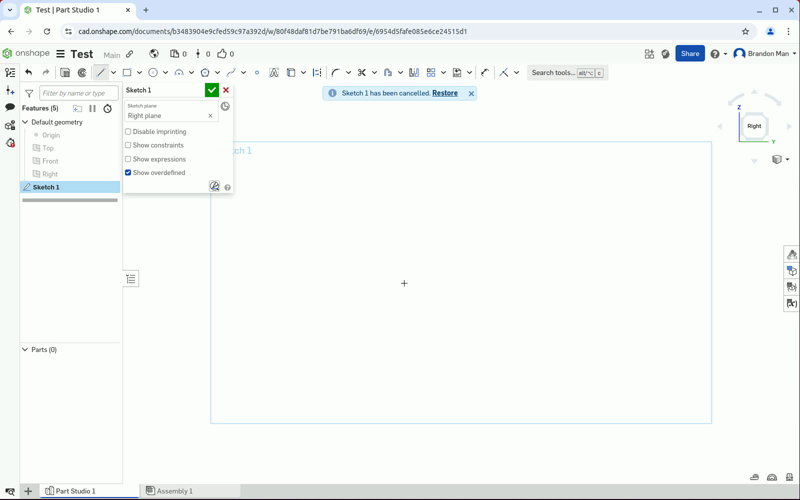
key_up(shift)
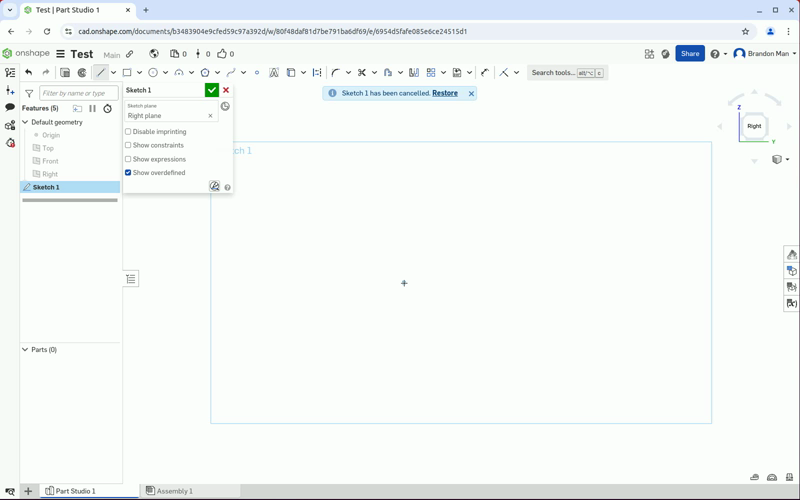
key_down(shift)
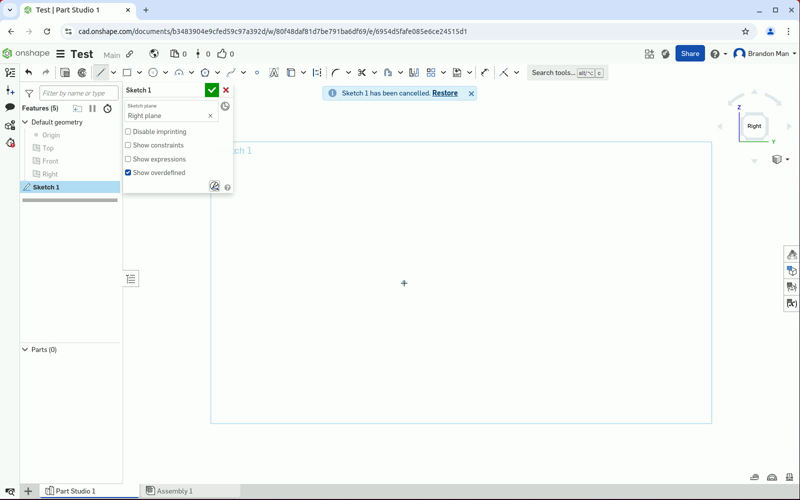
mouse_move(434, 282)
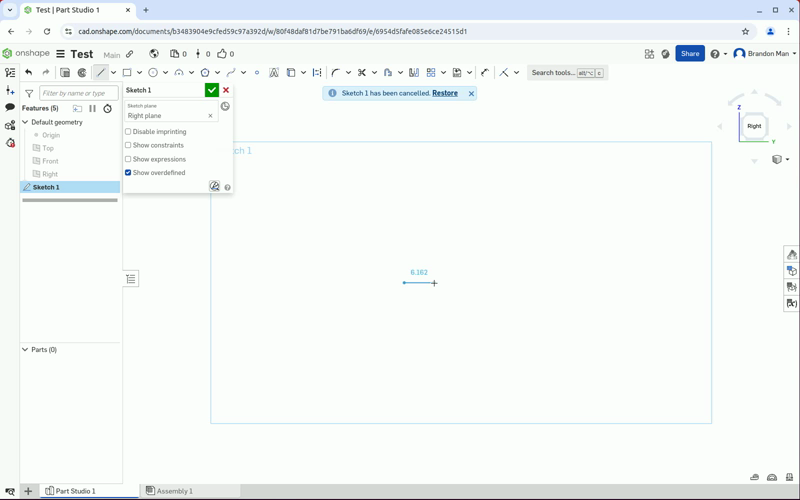
mouse_move(461, 282)
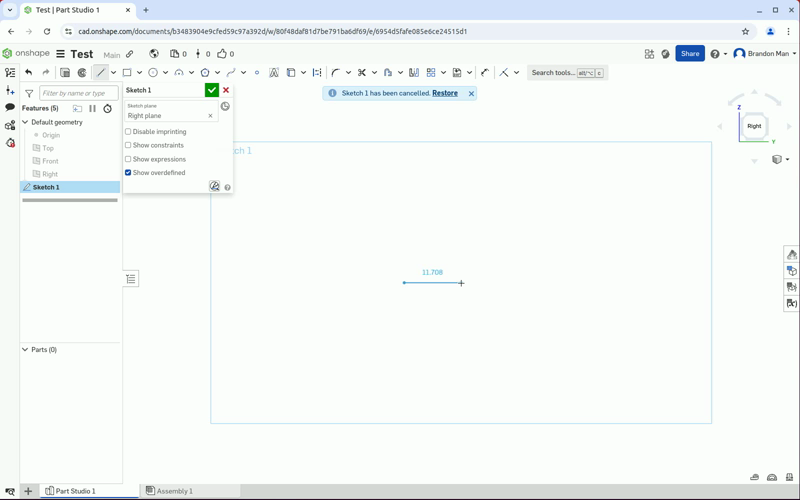
click(461, 282)
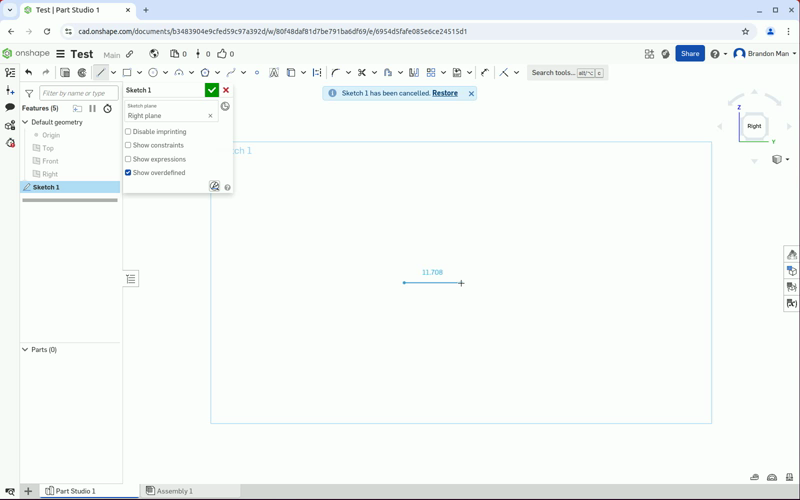
key_up(shift)
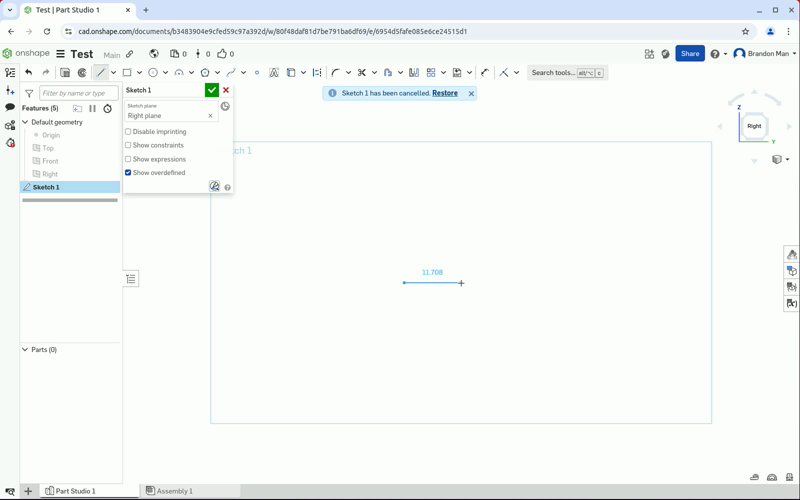
key_down(shift)
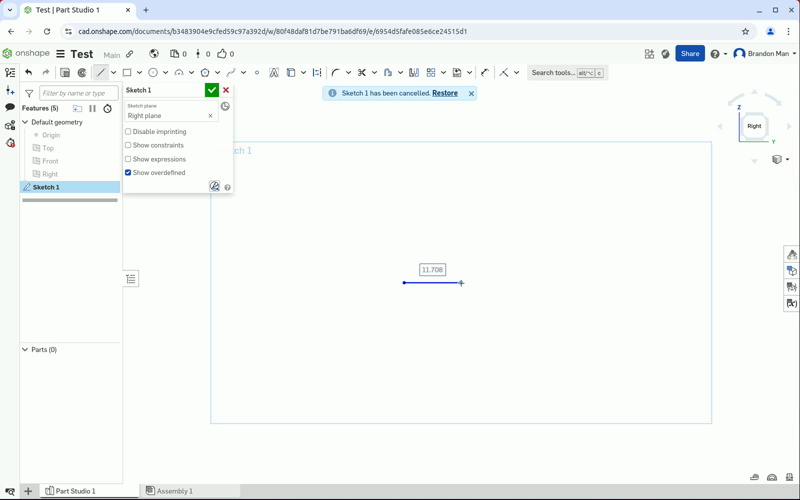
mouse_move(461, 170)
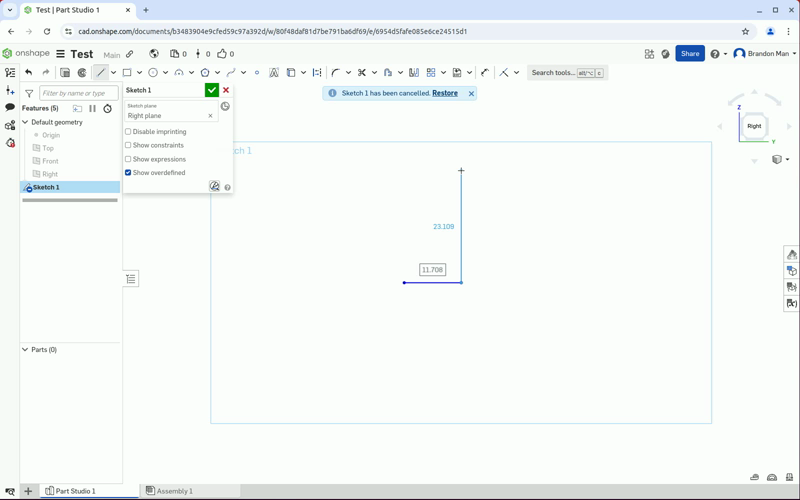
click(461, 170)
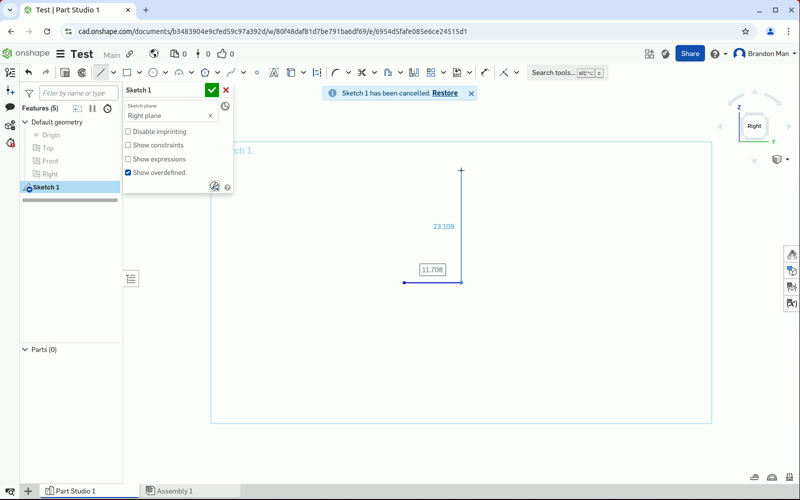
key_up(shift)
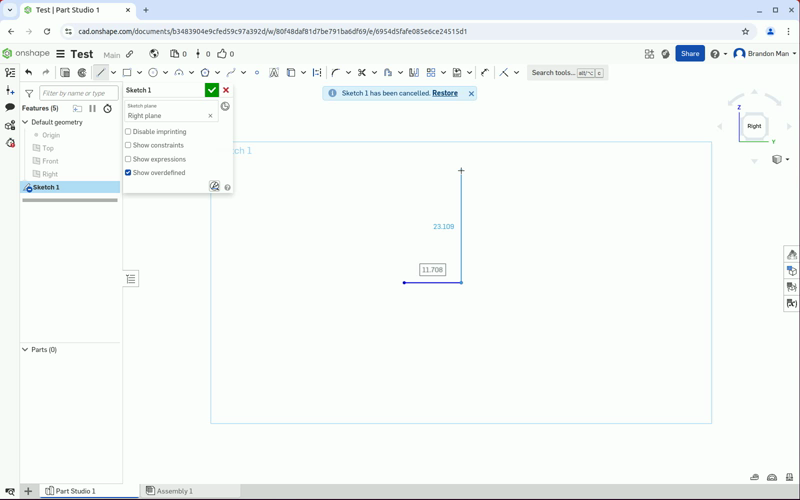
key_down(shift)
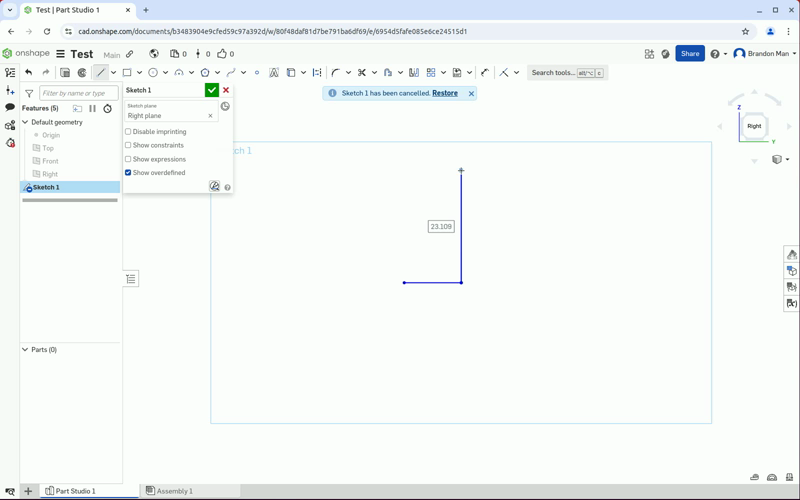
mouse_move(491, 170)
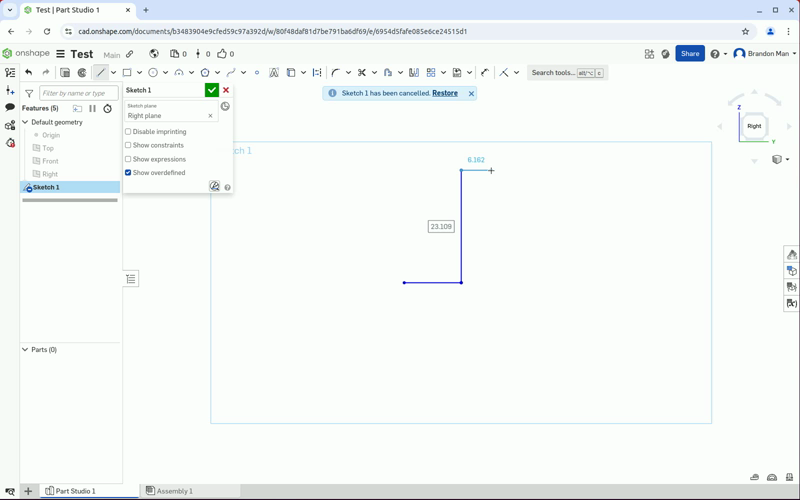
mouse_move(404, 170)
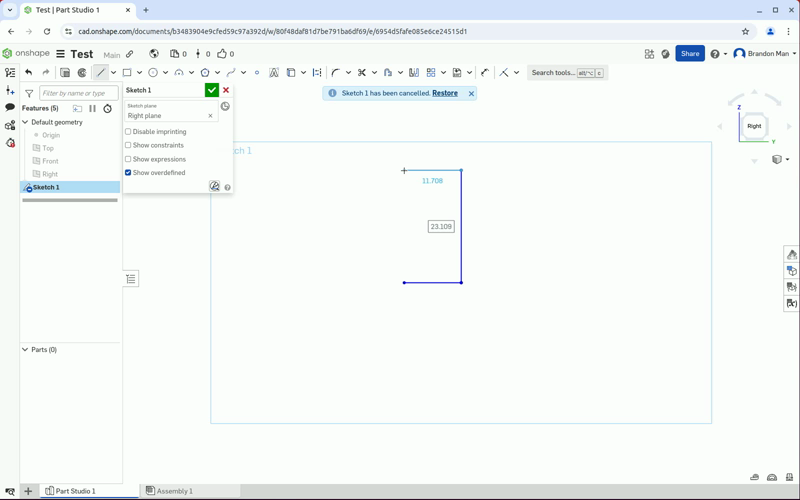
click(404, 170)
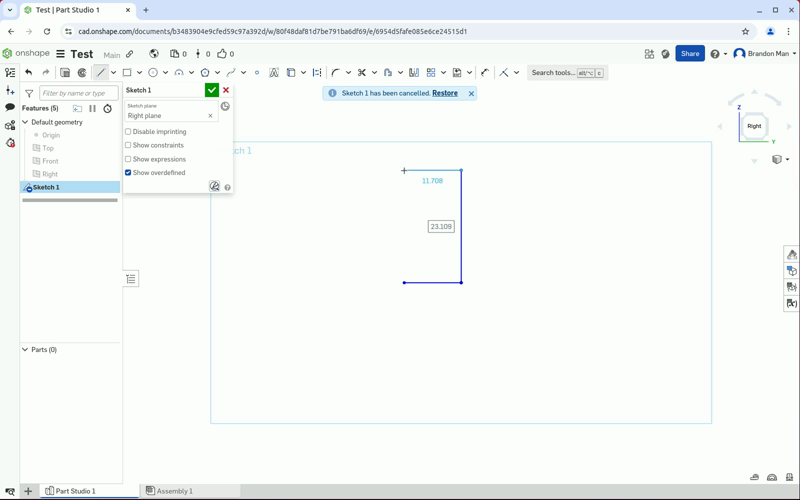
key_up(shift)
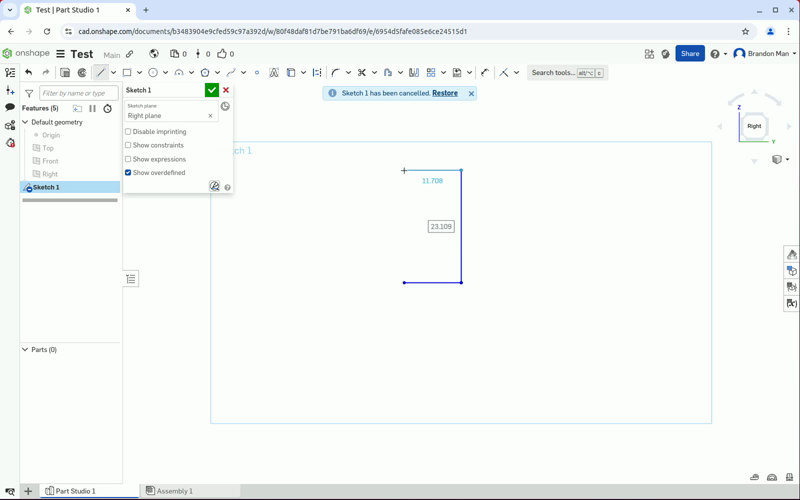
key_down(shift)
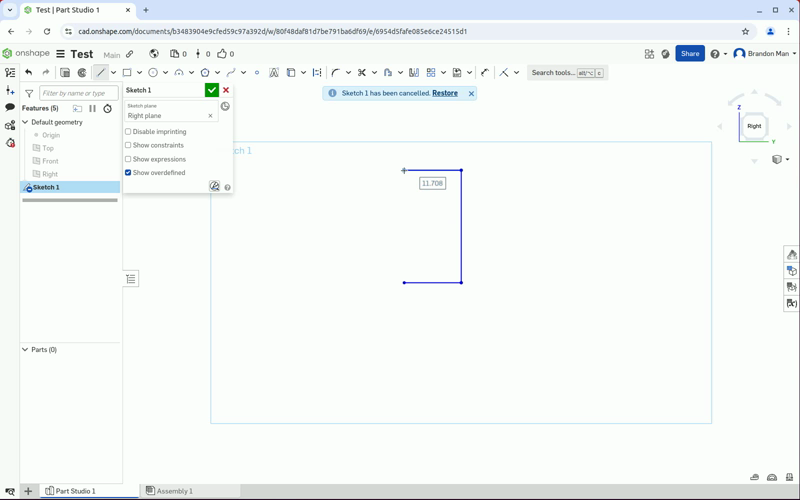
mouse_move(434, 170)
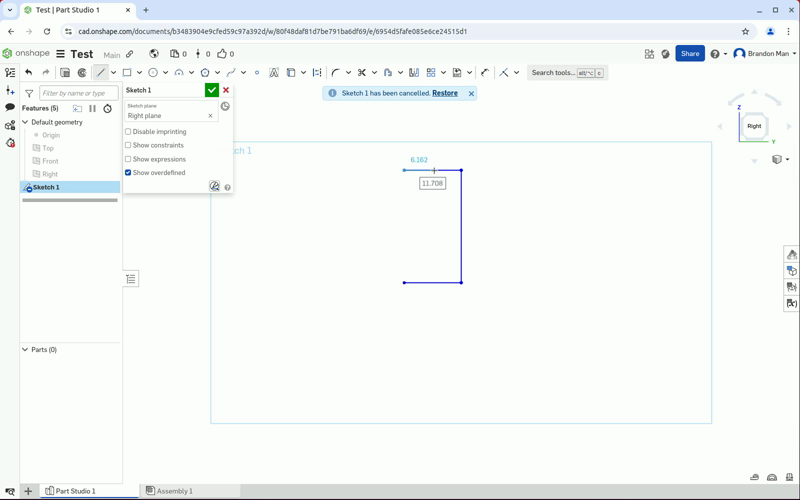
mouse_move(404, 226)
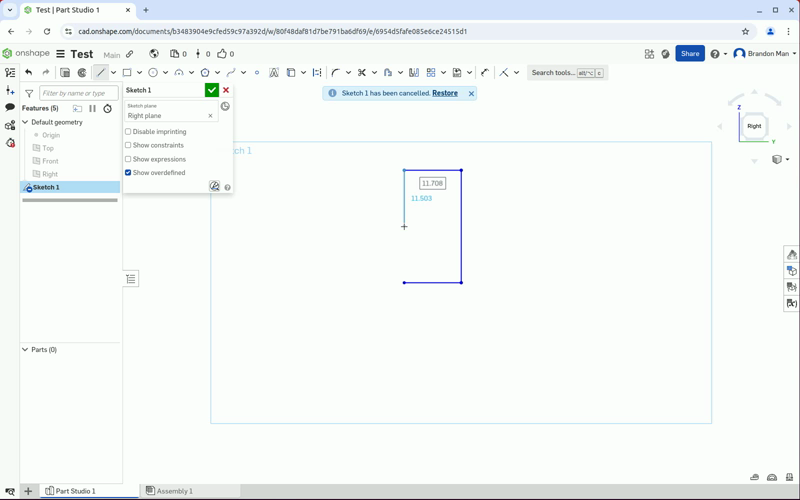
click(404, 226)
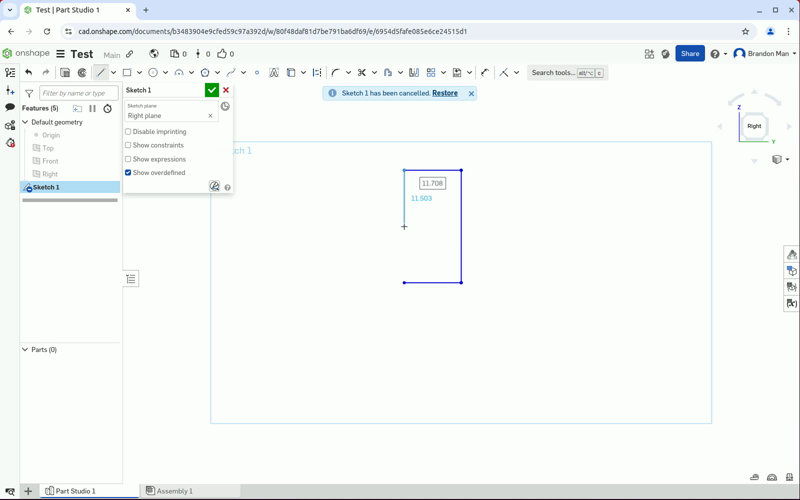
key_up(shift)
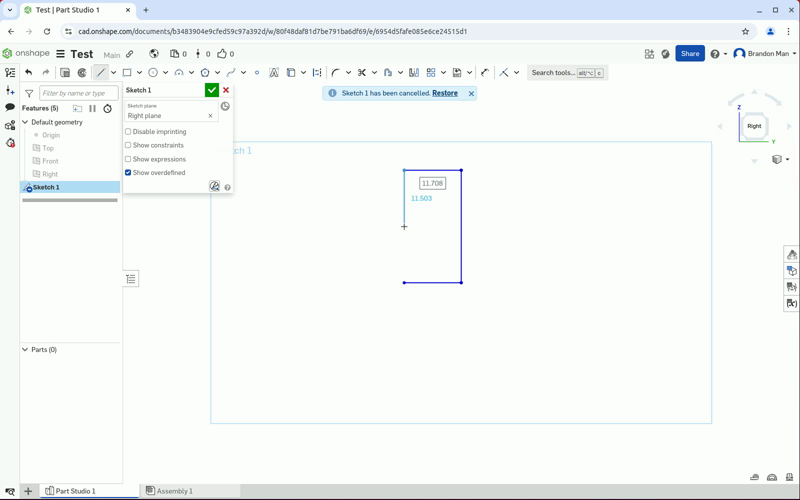
mouse_move(434, 226)
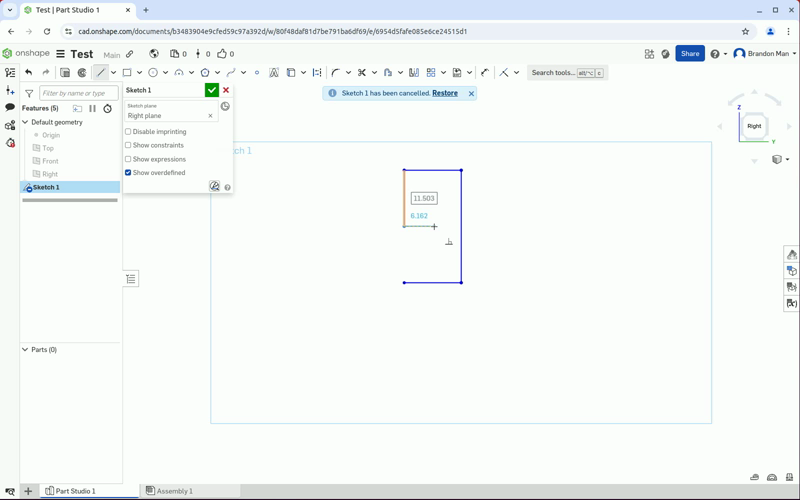
key_down(shift)
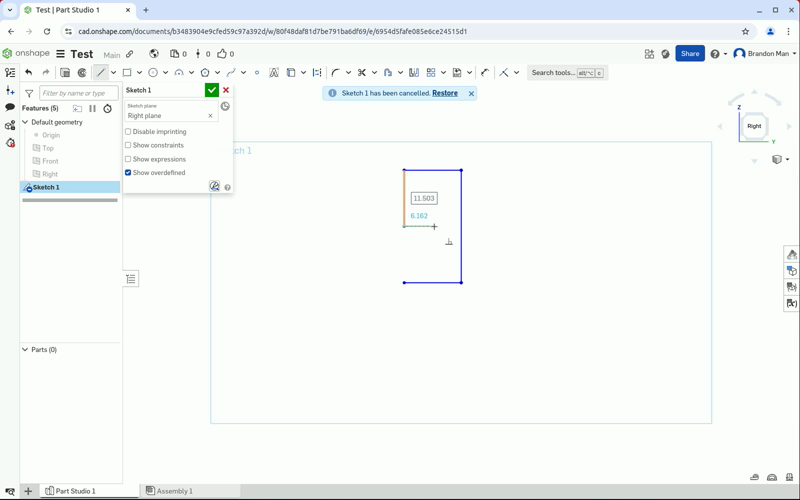
mouse_move(404, 282)
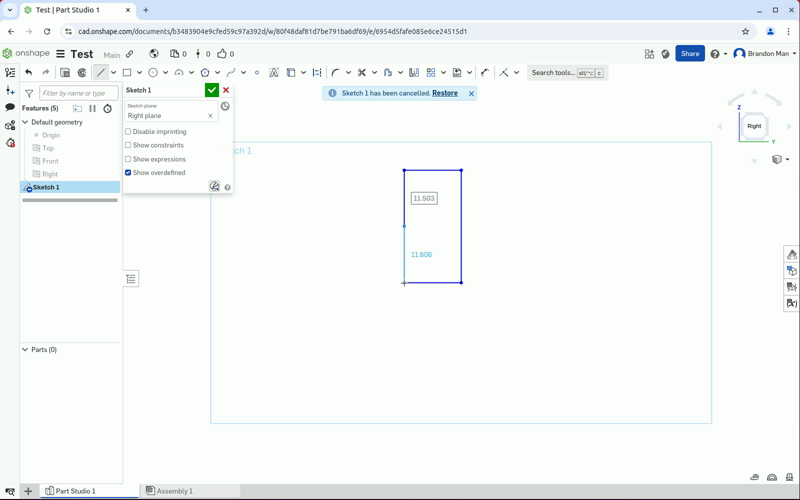
key_up(shift)
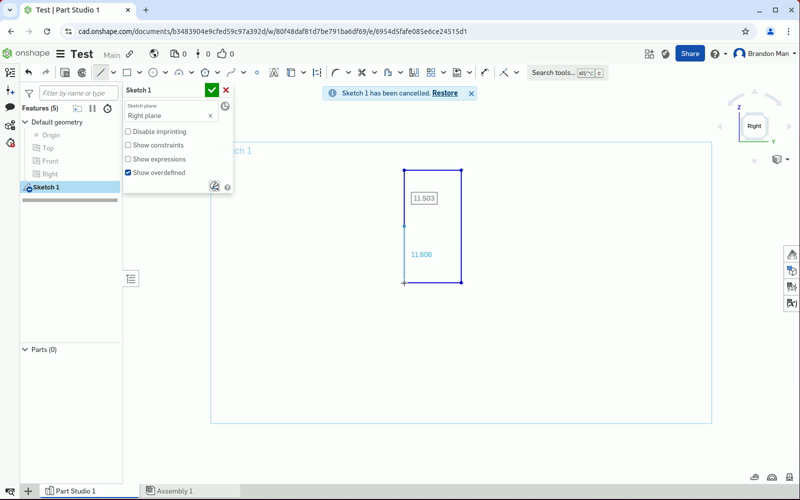
click(404, 282)
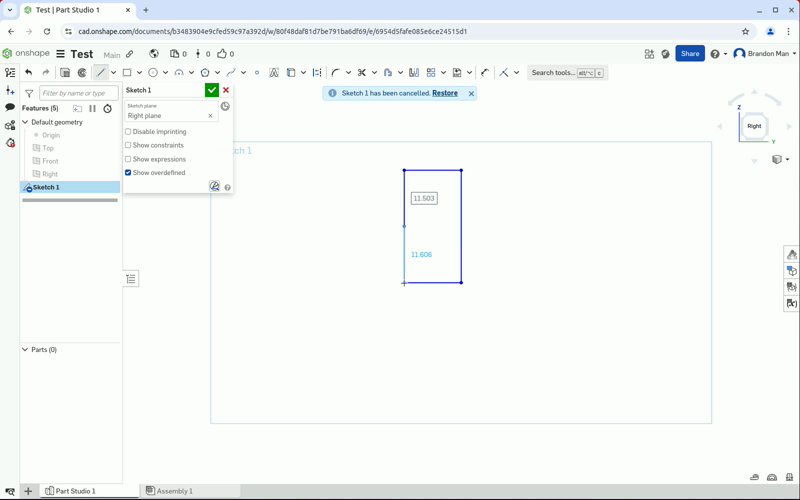
key(esc)
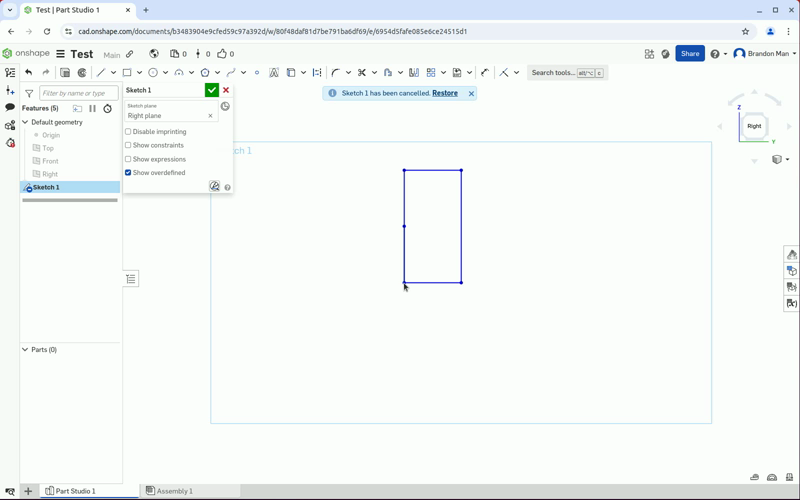
mouse_move(440, 225)
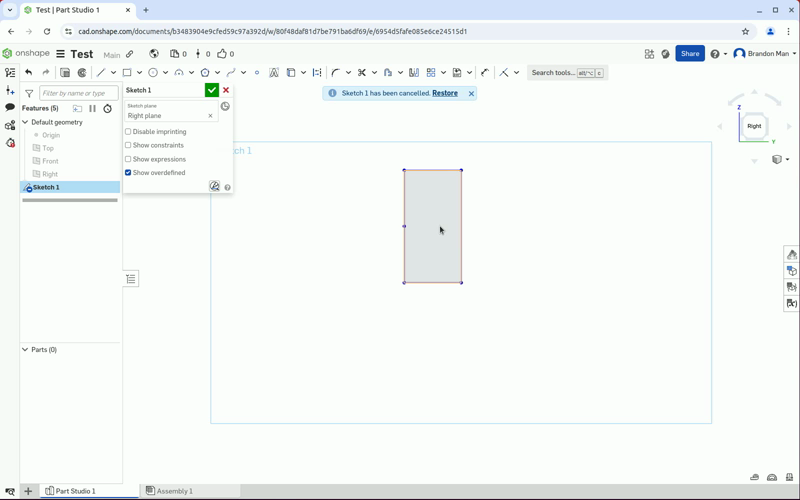
click(440, 225)
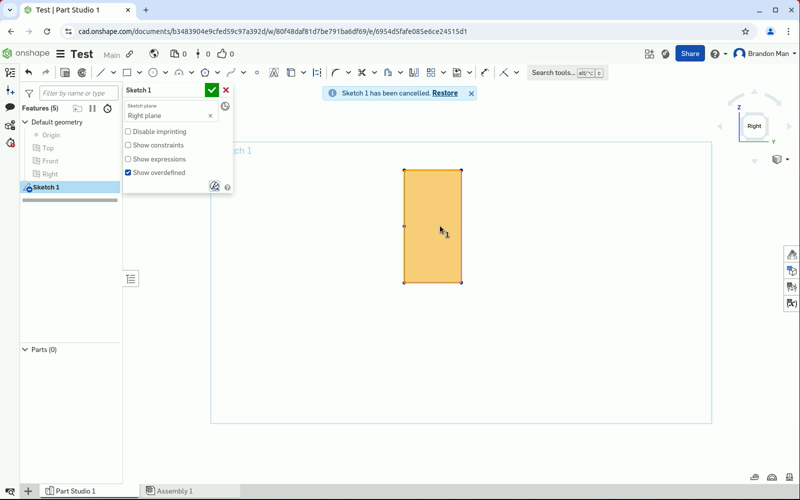
mouse_move(73, 352)
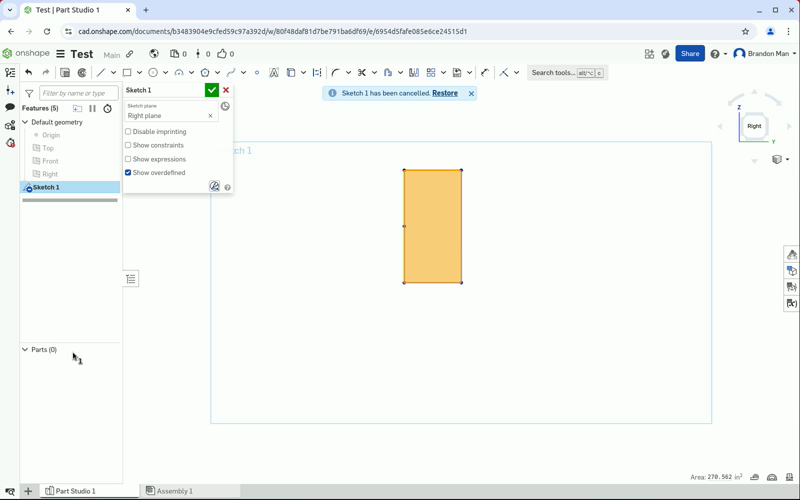
key(shift+y)
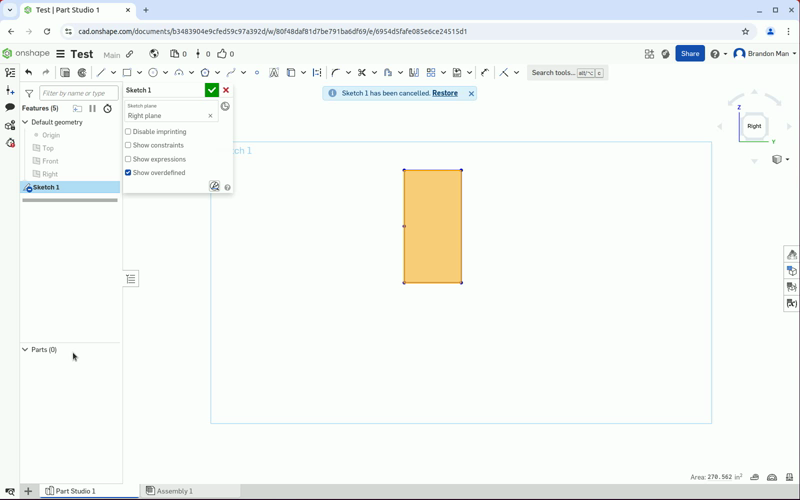
key(shift+e)
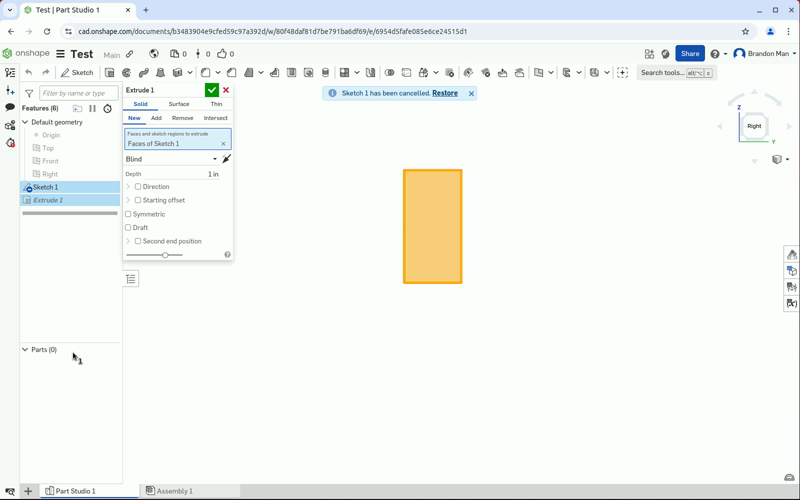
mouse_move(143, 106)
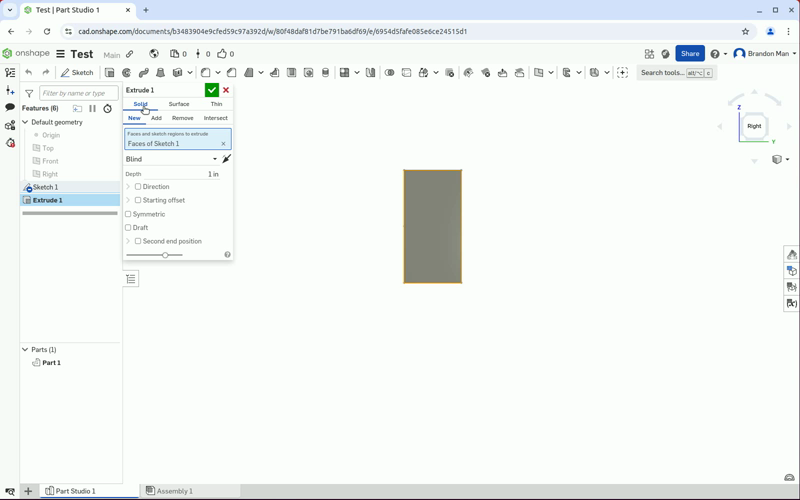
click(143, 106)
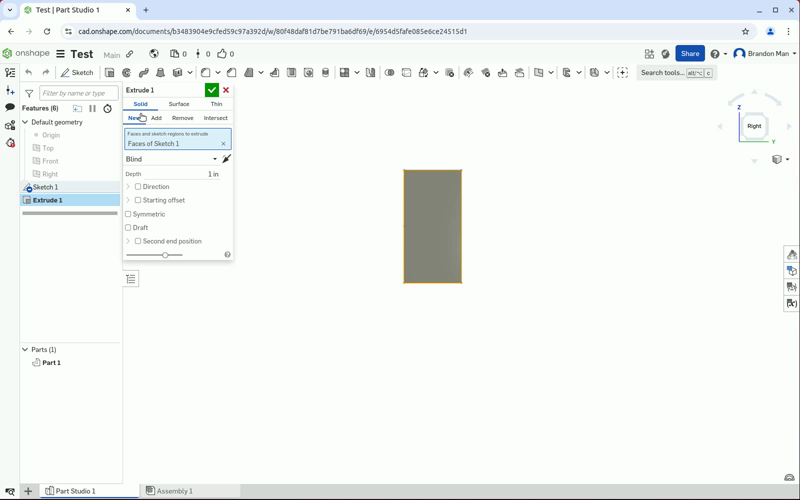
mouse_move(137, 120)
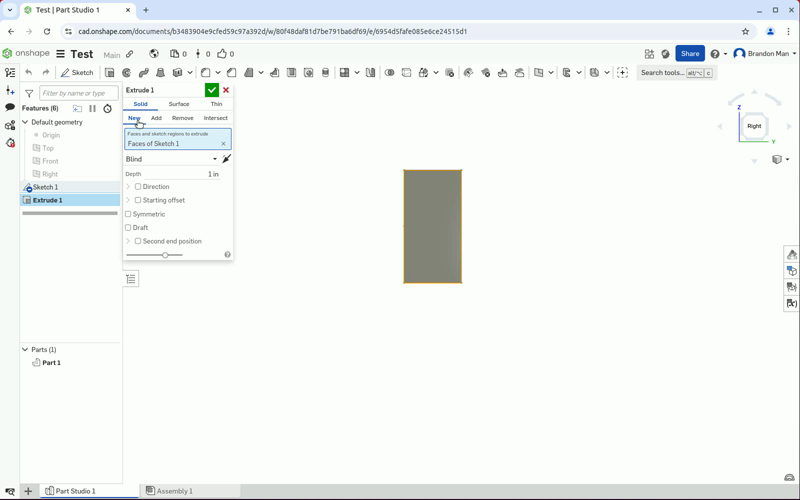
click(137, 120)
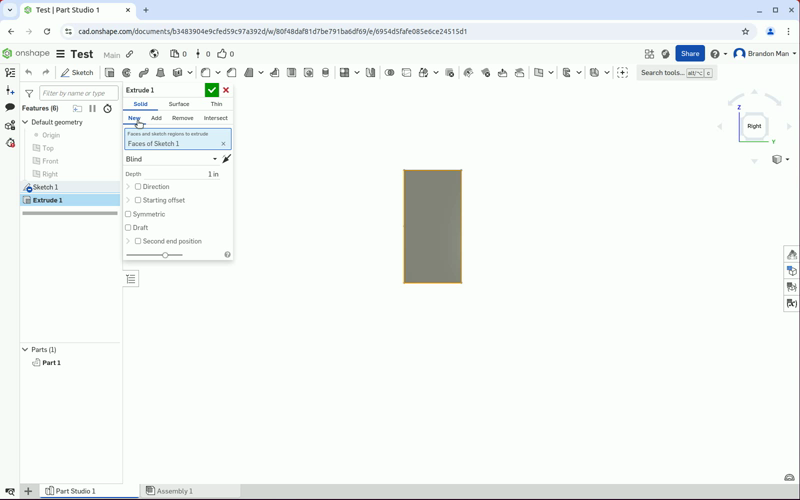
key(tab, 4)
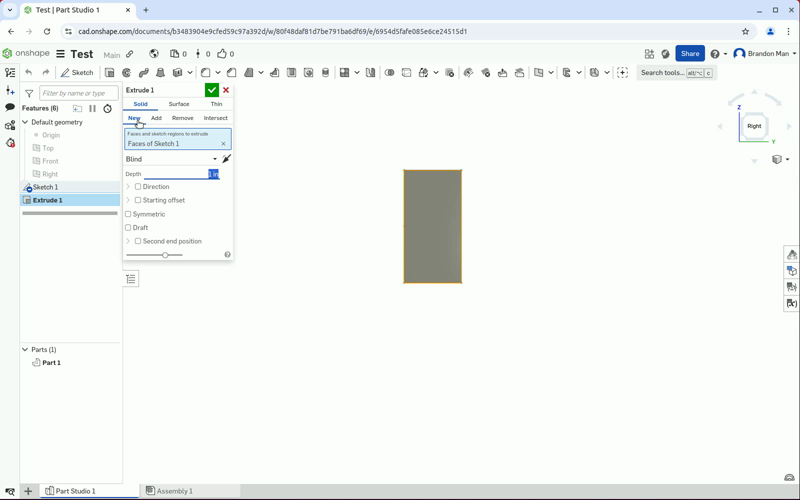
text(-11.554)
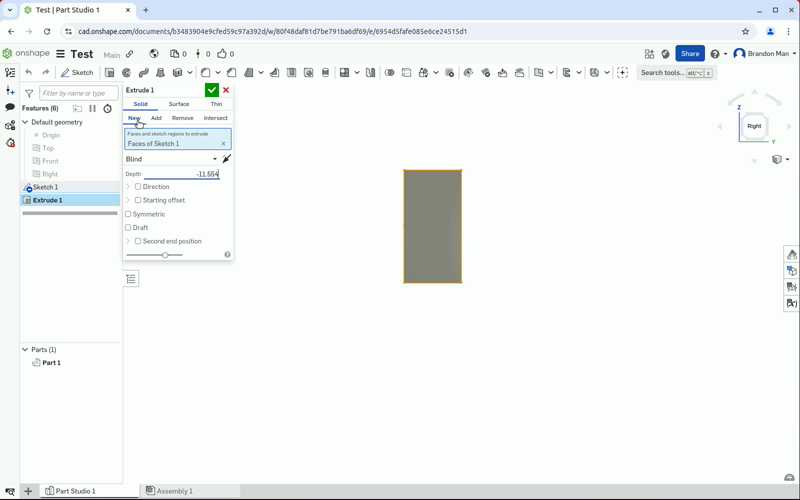
key(enter)
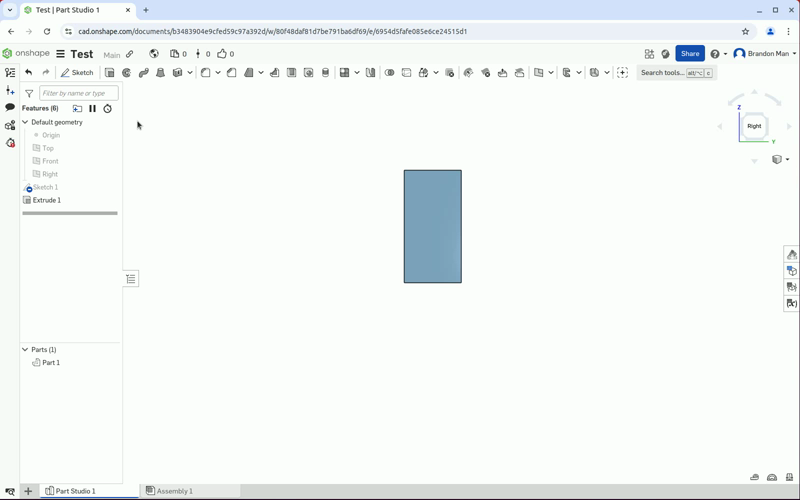
key(shift+h)
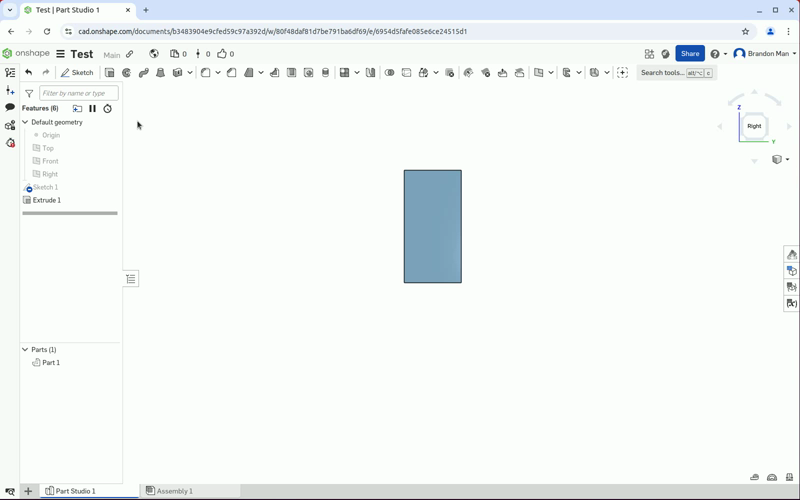
key(shift+h)
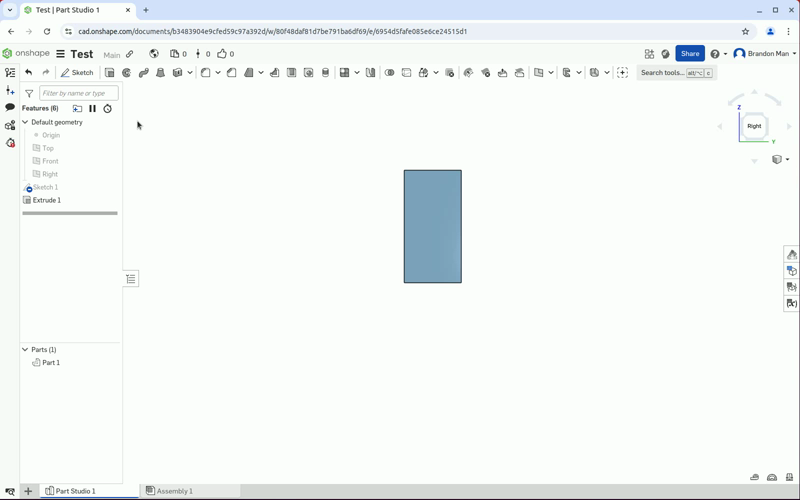
mouse_move(73, 189)
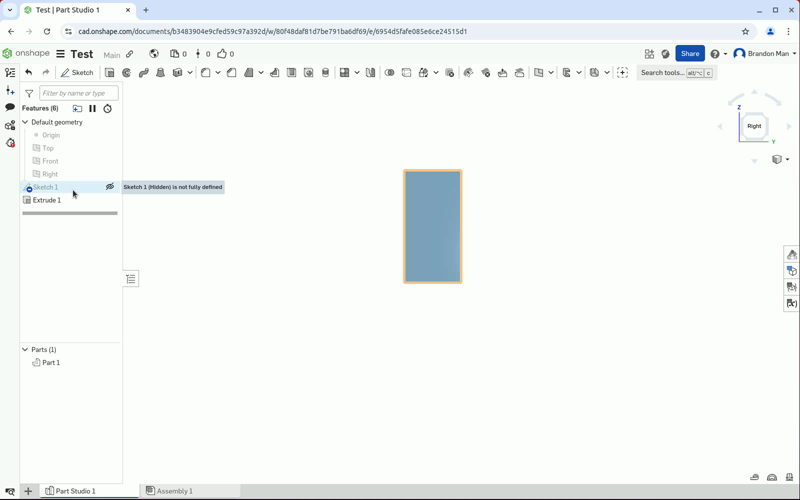
click(73, 189)
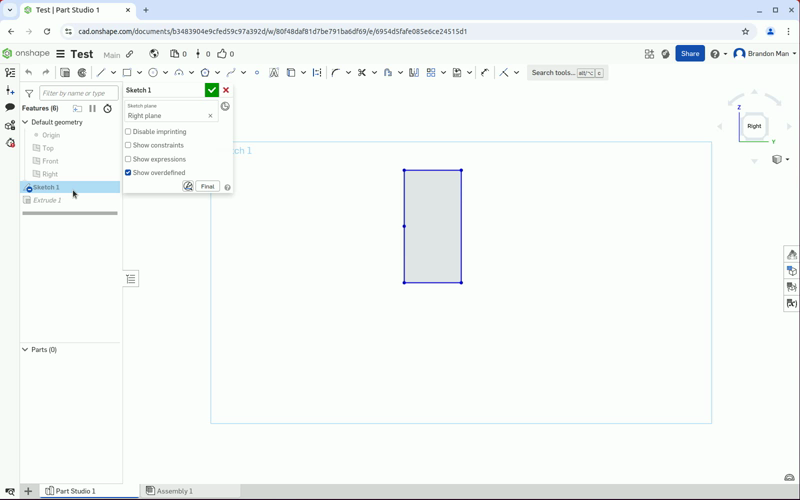
mouse_move(229, 92)
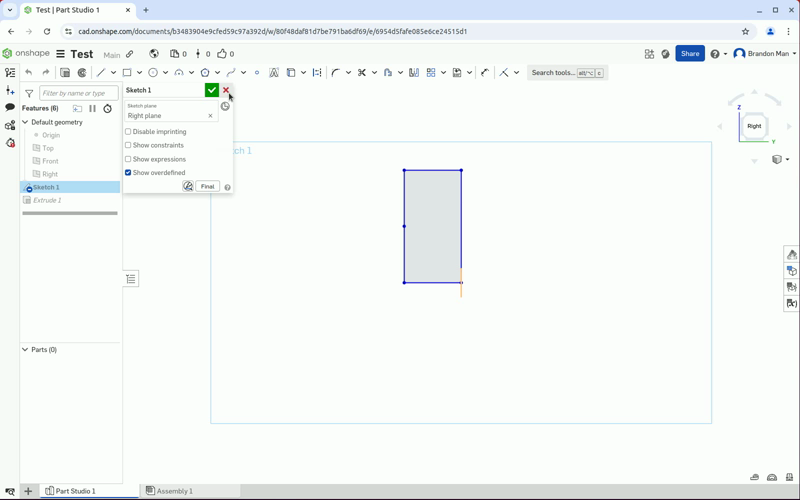
click(229, 92)
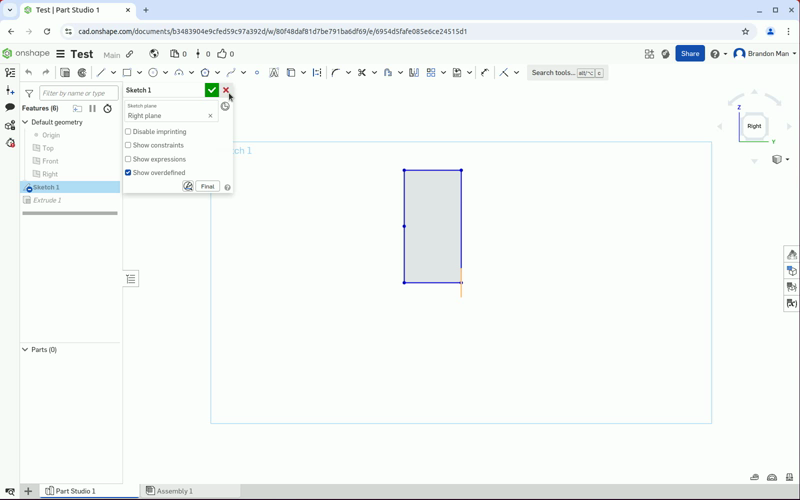
key(shift+s)
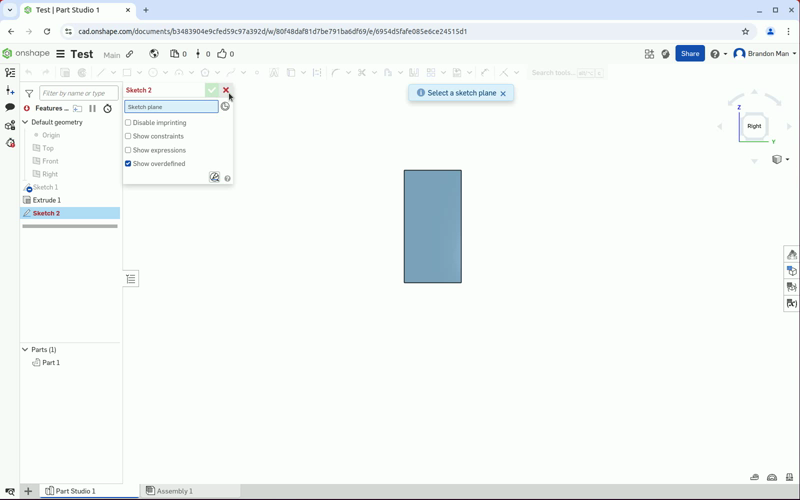
mouse_move(73, 176)
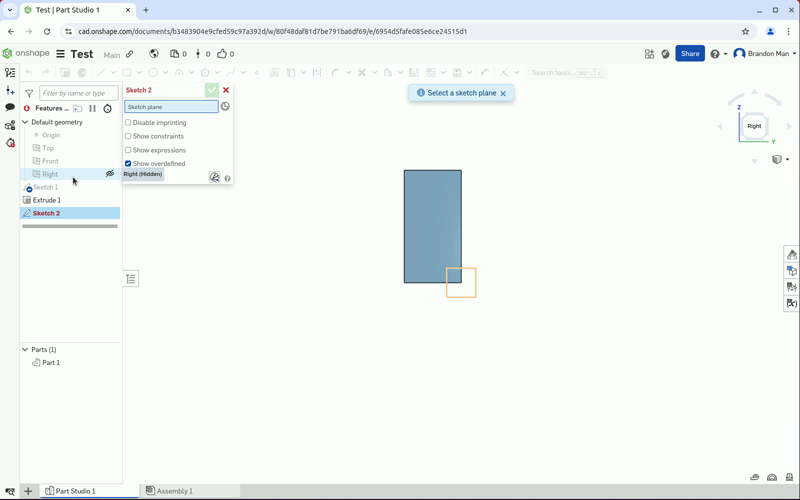
click(73, 176)
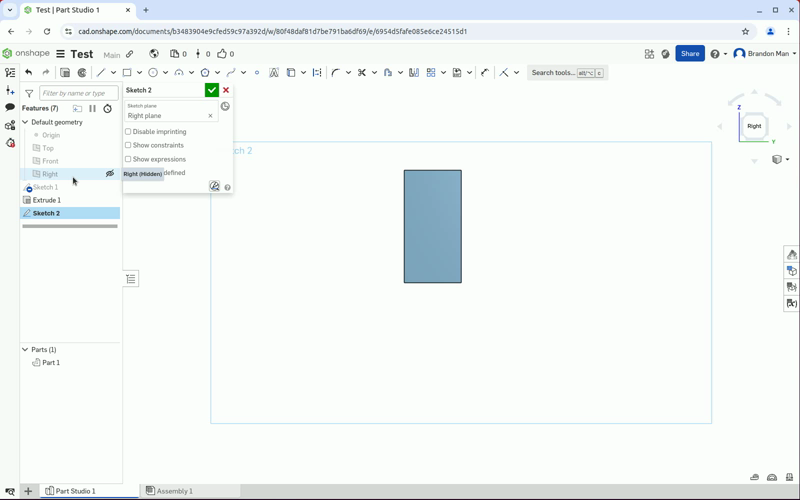
mouse_move(73, 352)
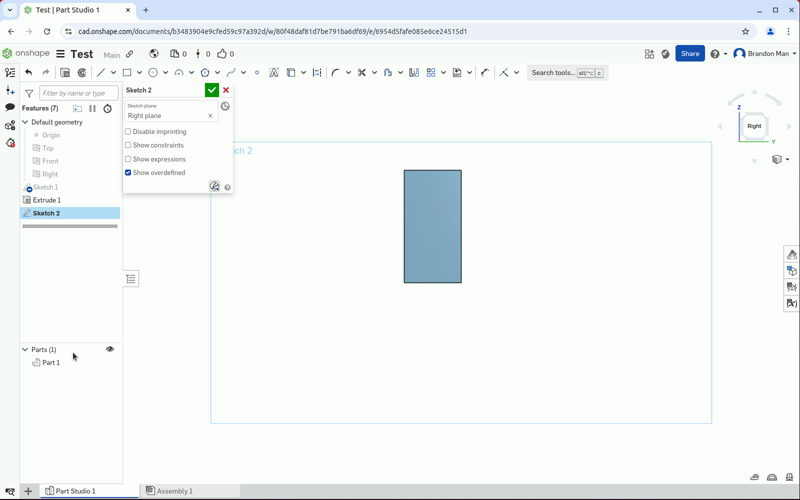
key(y)
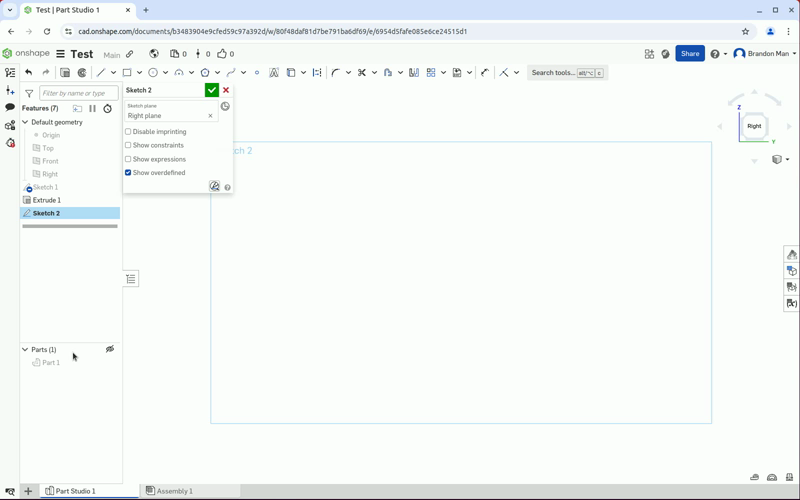
key(l)
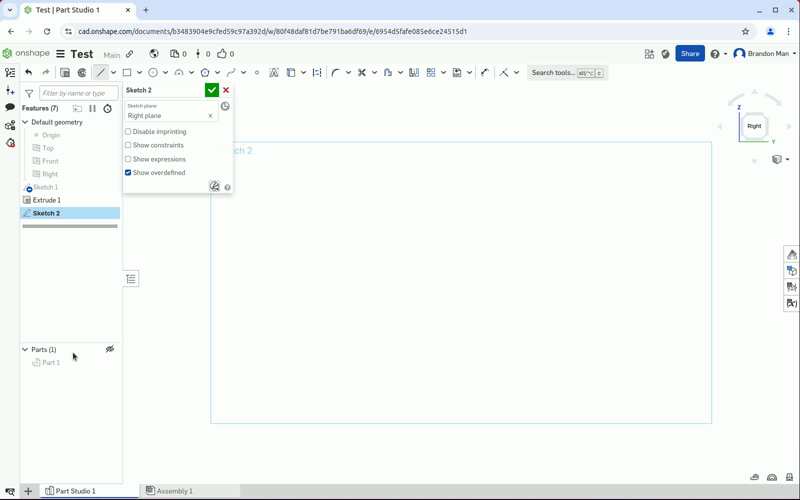
key_down(shift)
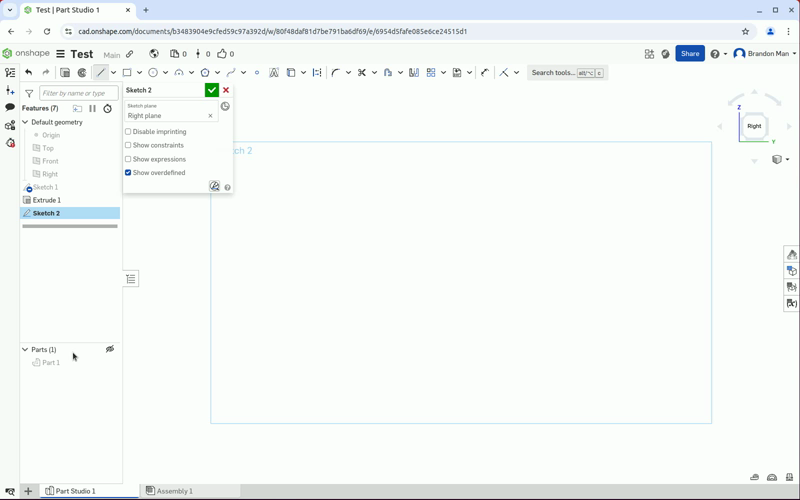
mouse_move(348, 226)
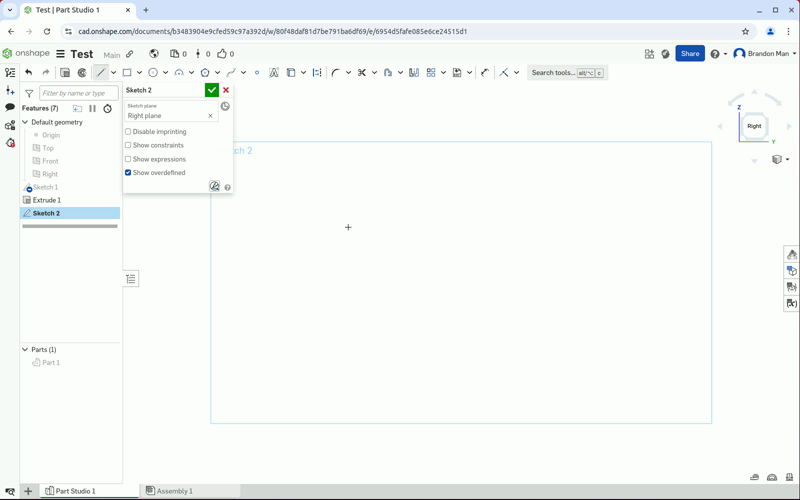
click(348, 226)
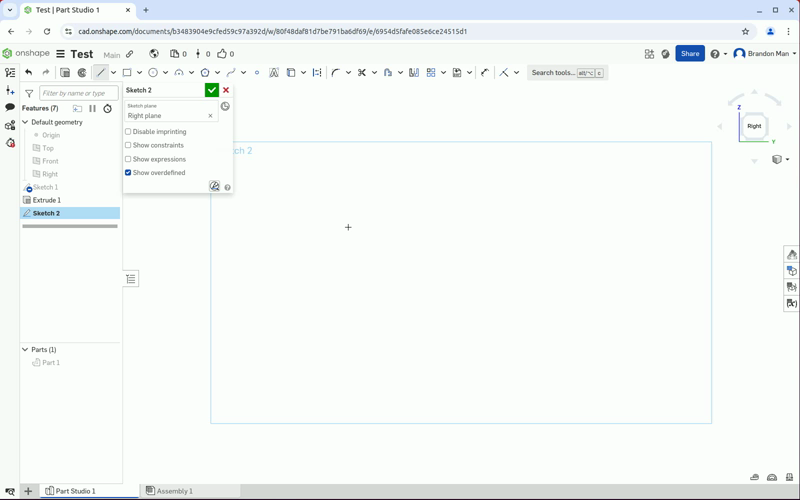
key_up(shift)
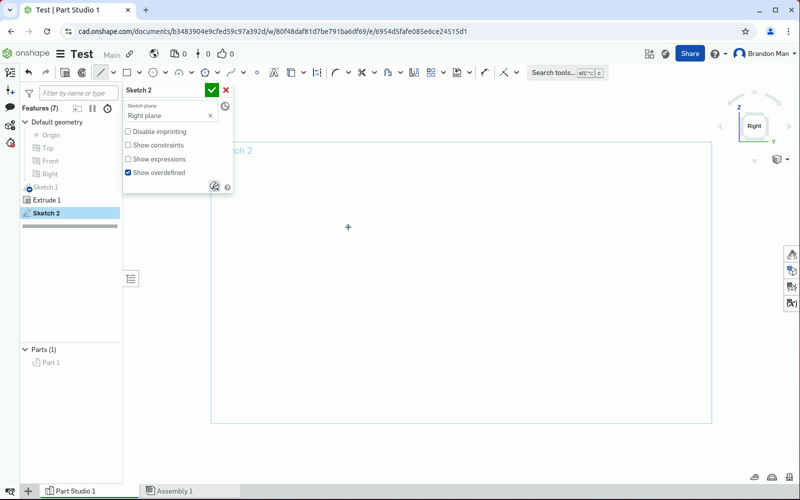
key_down(shift)
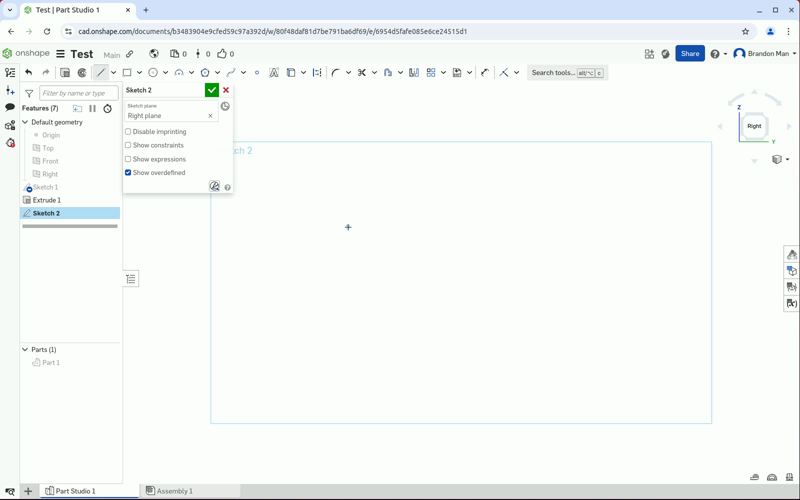
mouse_move(378, 226)
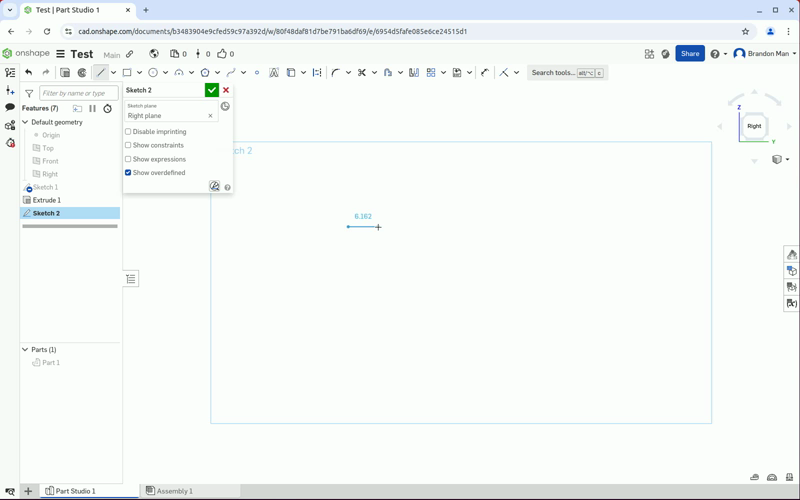
mouse_move(404, 226)
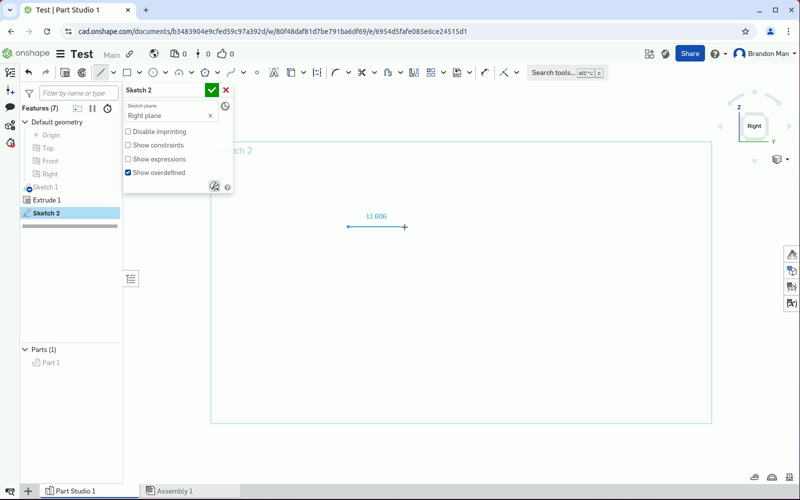
click(404, 226)
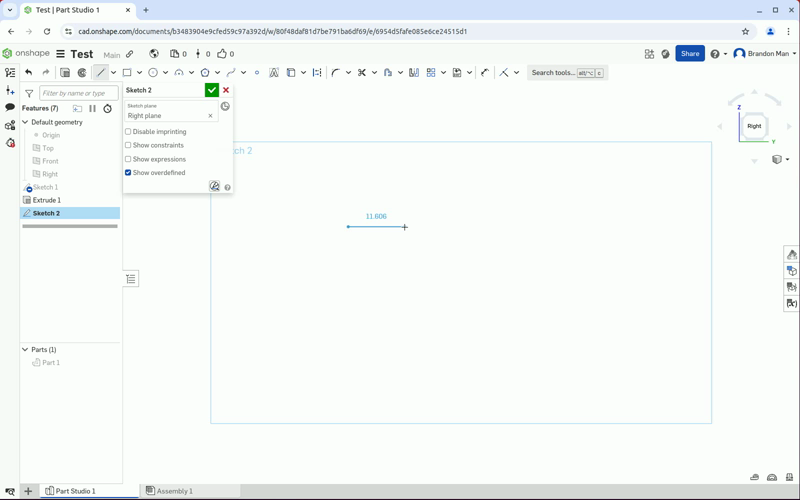
key_up(shift)
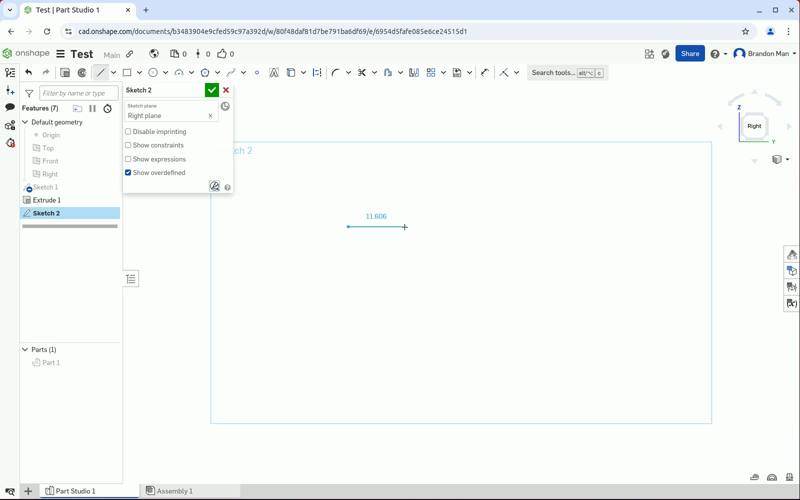
key_down(shift)
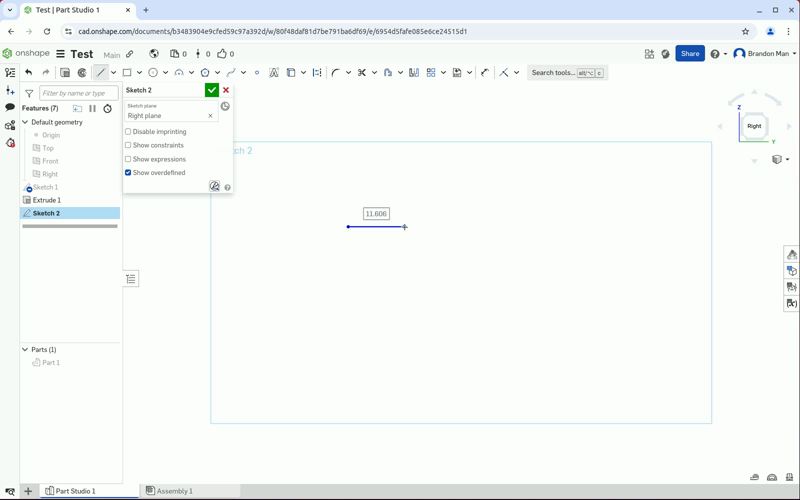
mouse_move(434, 226)
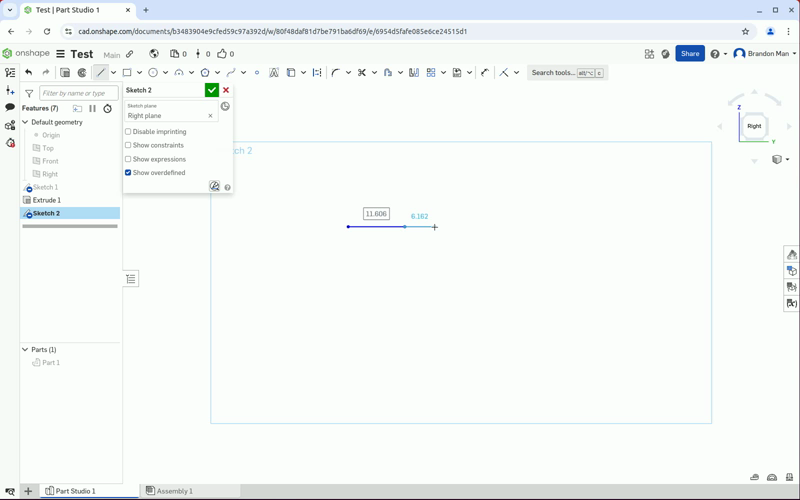
mouse_move(404, 169)
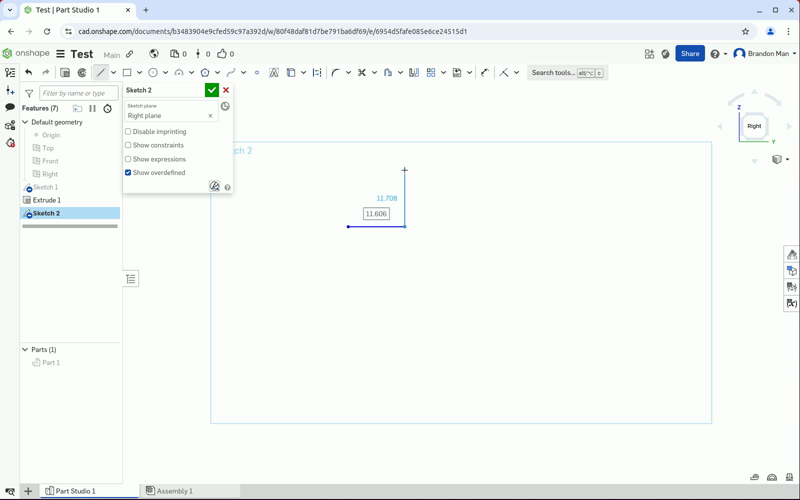
click(404, 169)
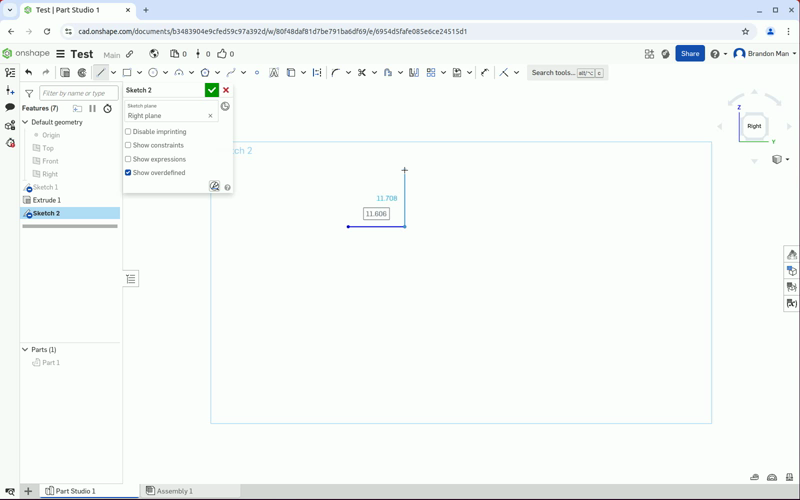
key_up(shift)
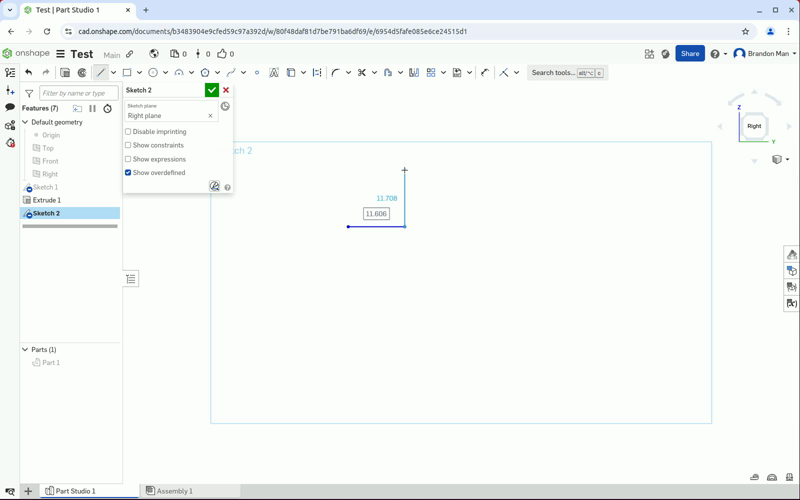
key_down(shift)
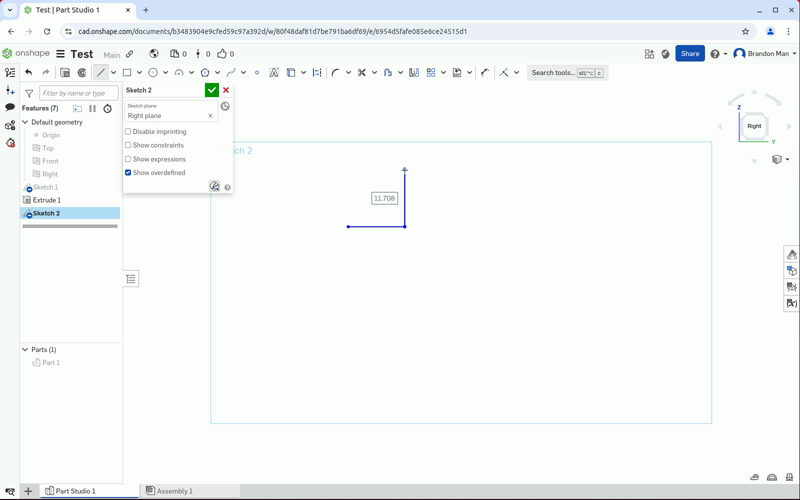
mouse_move(434, 169)
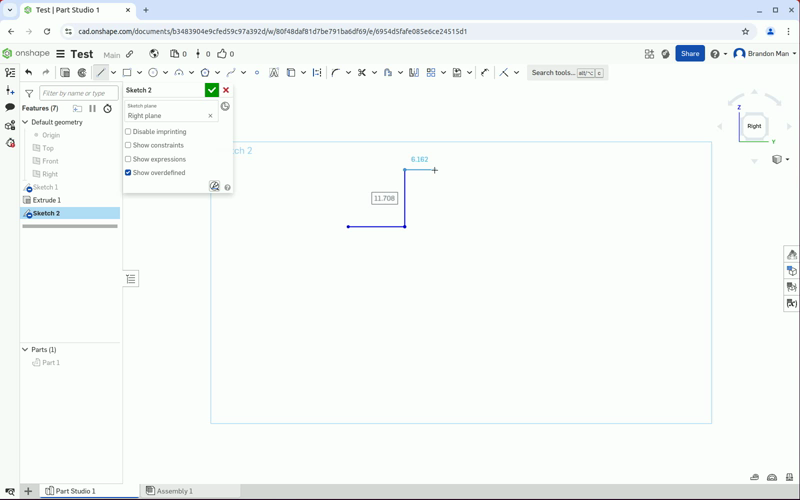
mouse_move(348, 169)
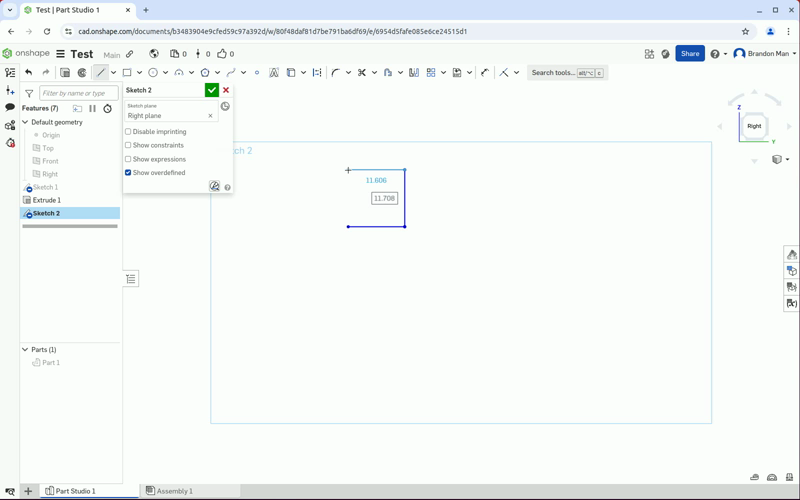
click(348, 169)
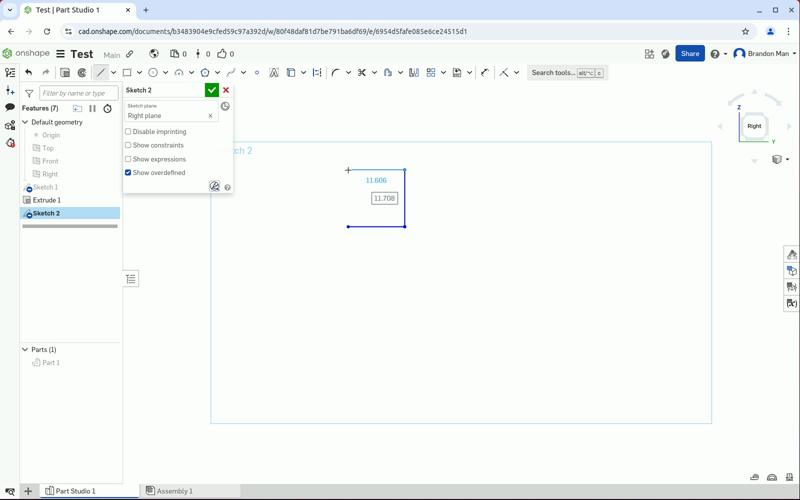
key_up(shift)
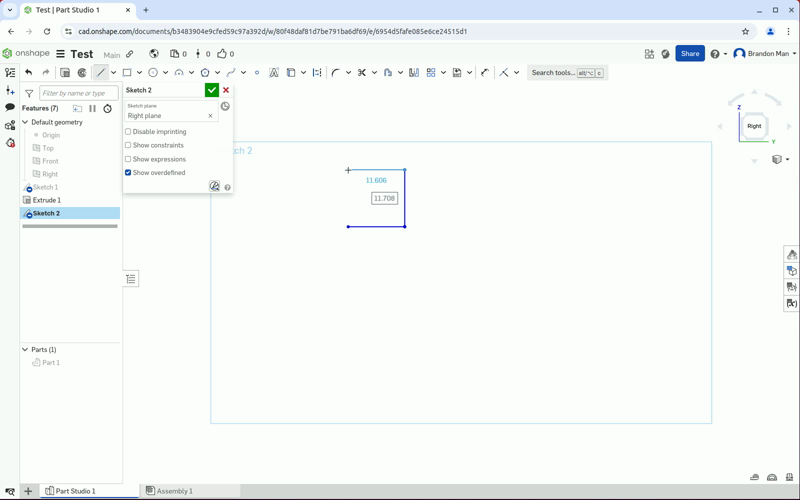
mouse_move(378, 169)
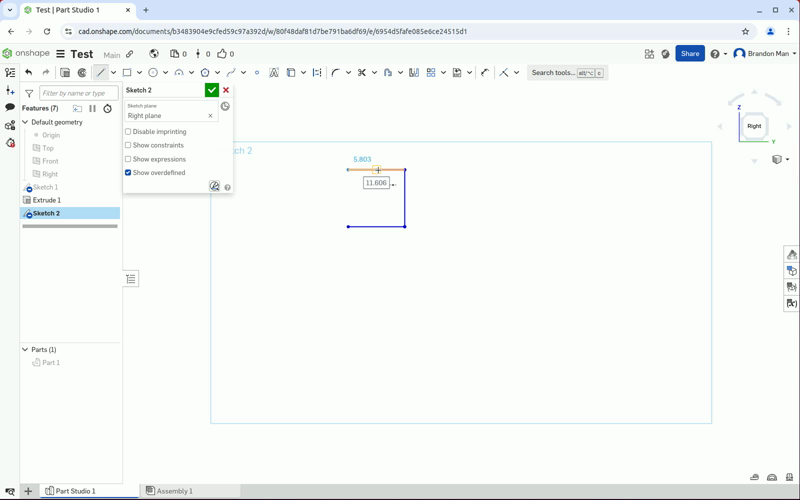
key_down(shift)
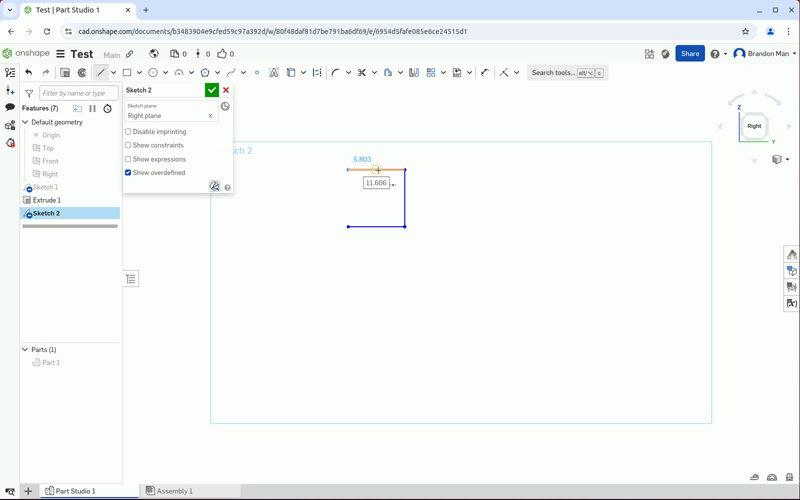
mouse_move(348, 226)
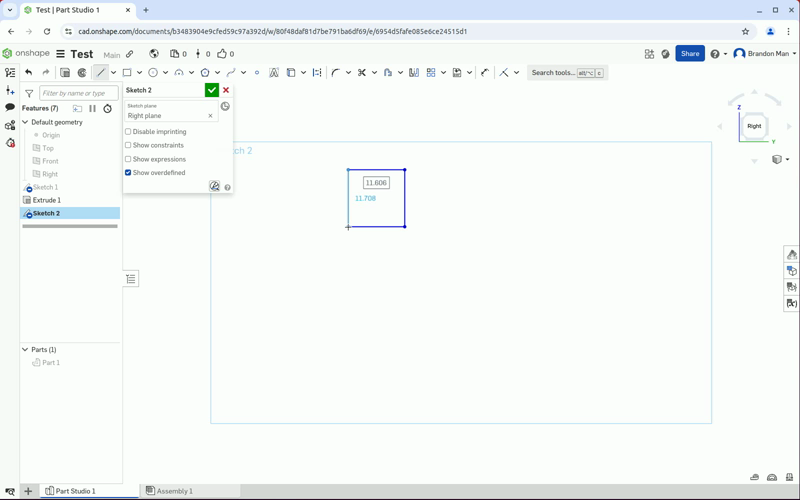
key_up(shift)
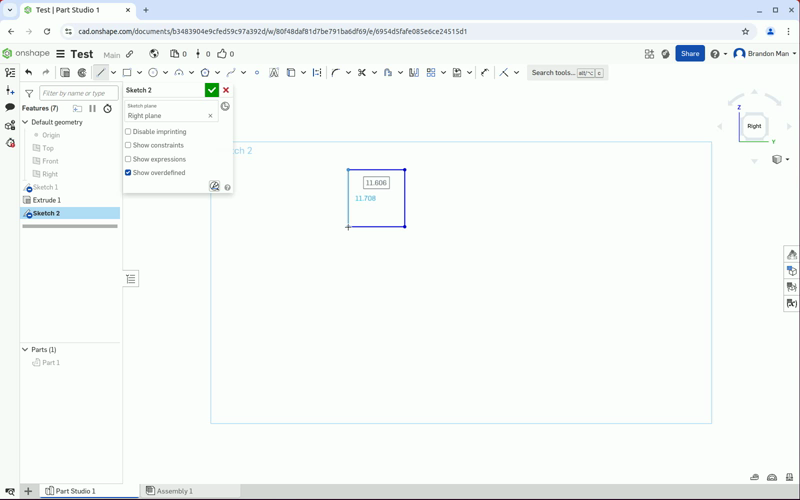
click(348, 226)
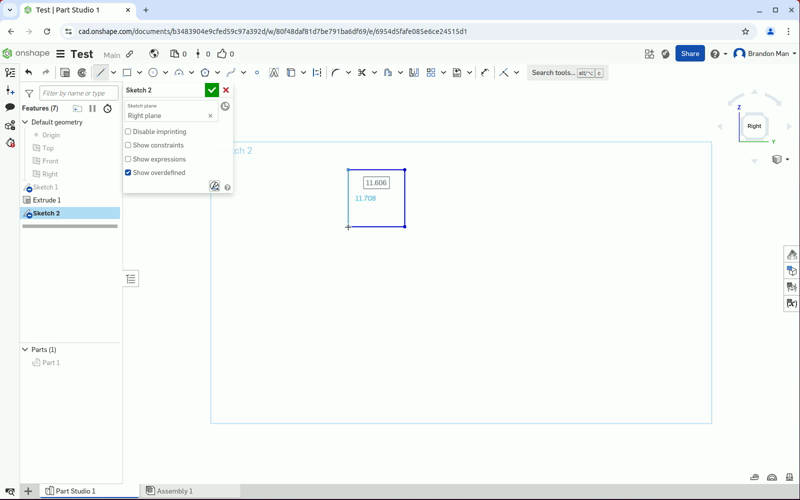
key(esc)
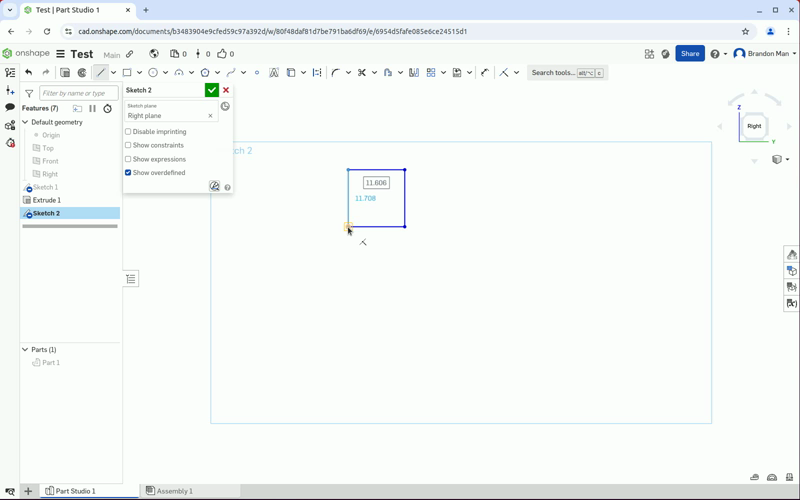
mouse_move(369, 179)
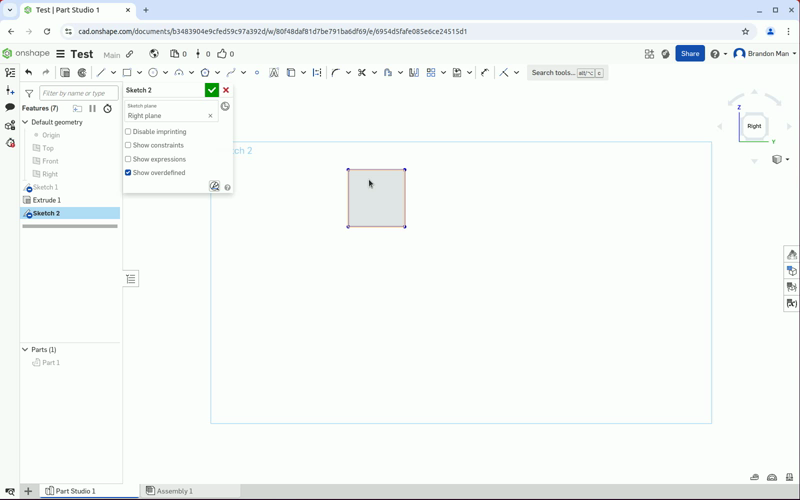
click(369, 179)
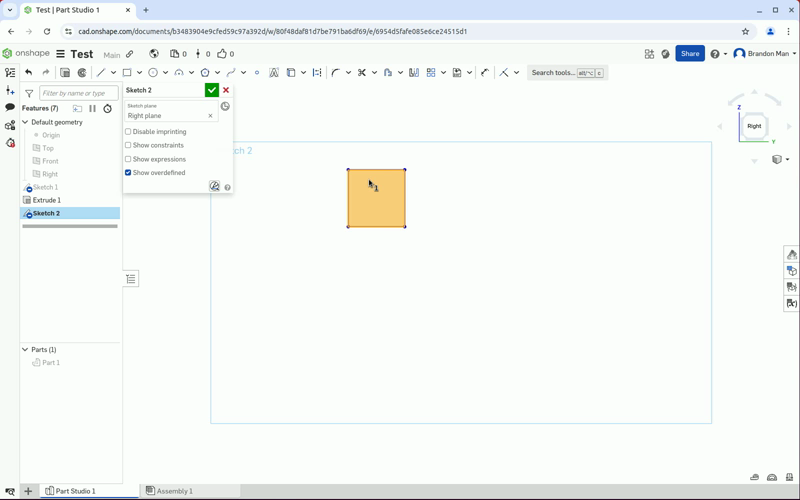
mouse_move(73, 352)
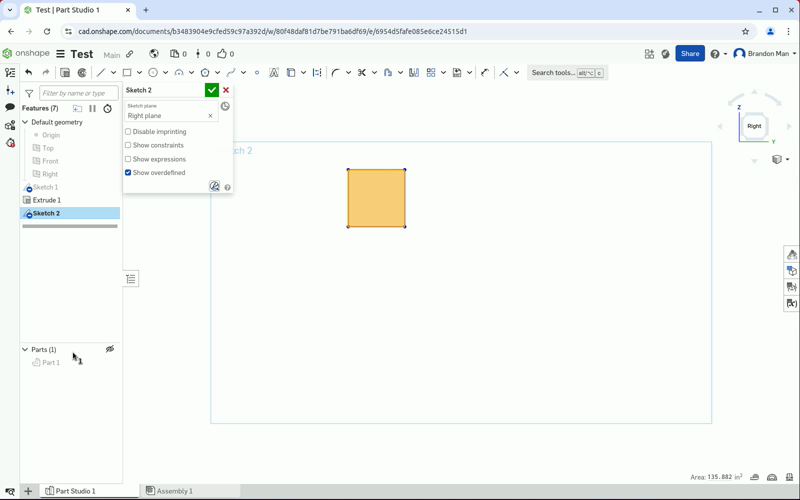
key(shift+y)
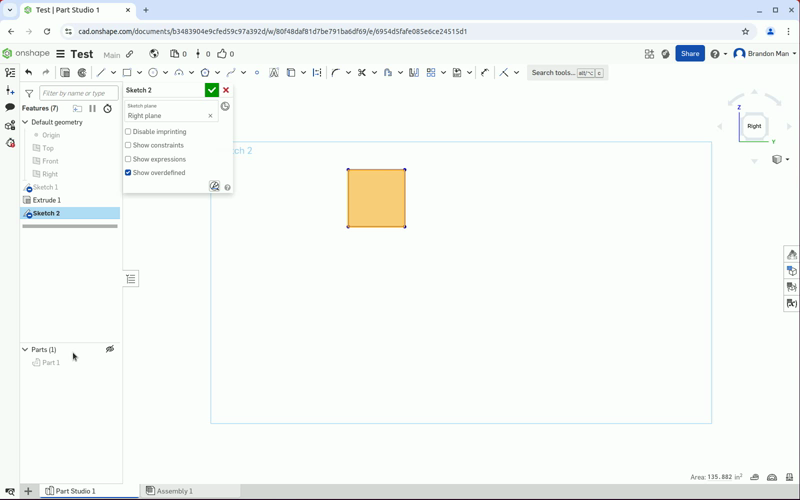
key(shift+e)
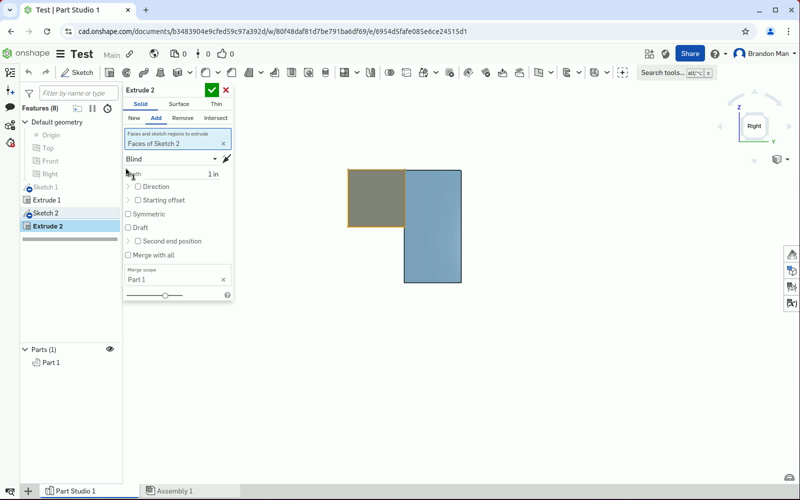
mouse_move(143, 106)
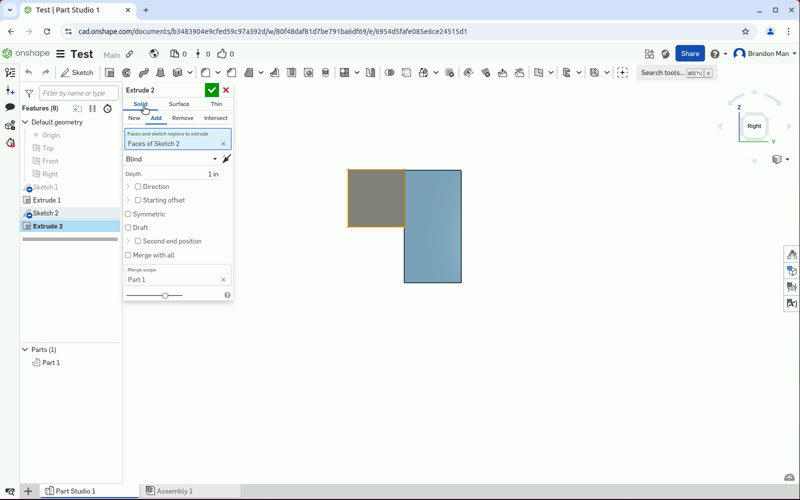
click(143, 106)
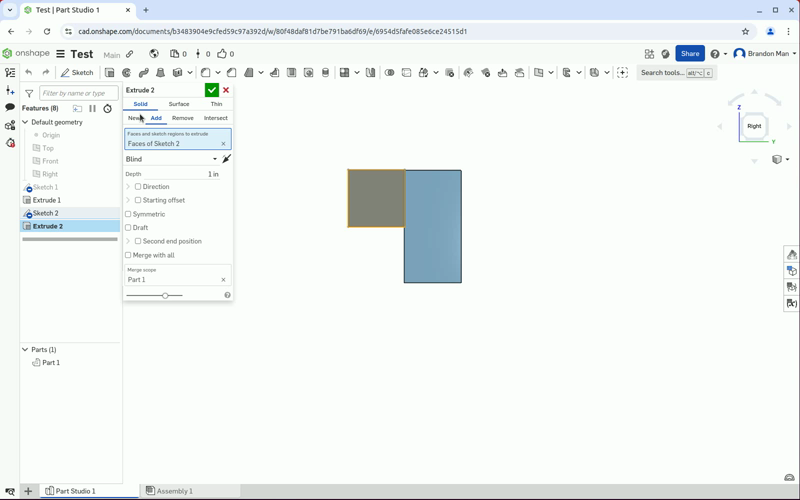
mouse_move(137, 120)
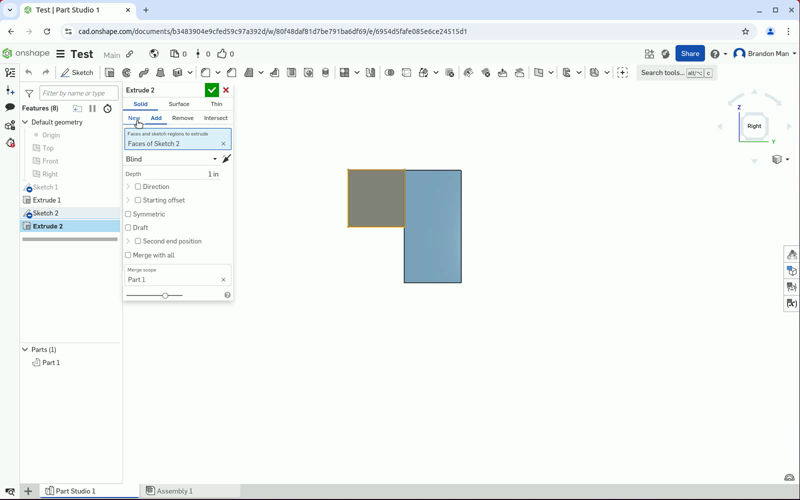
click(137, 120)
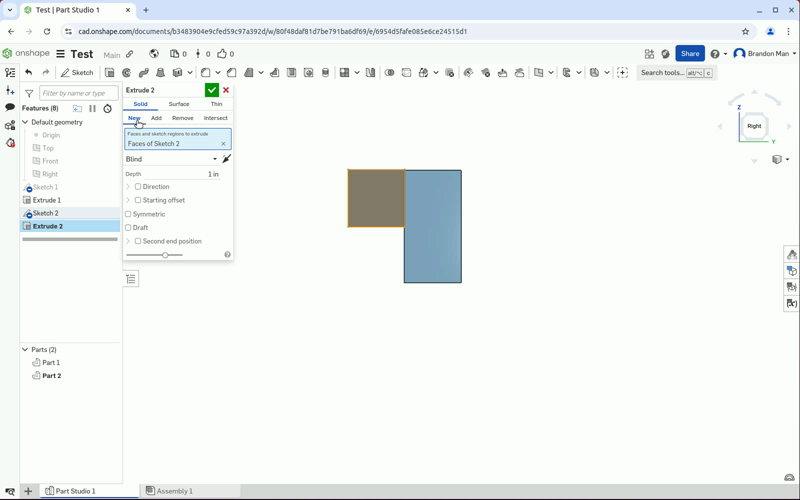
key(tab, 4)
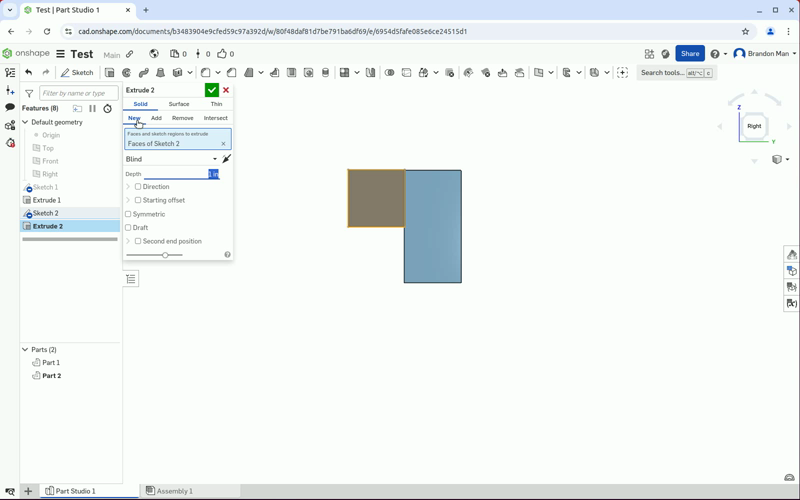
text(-11.554)
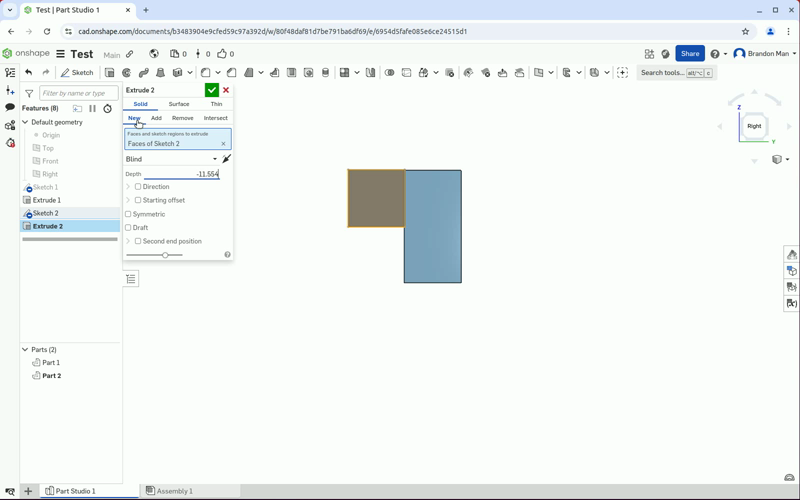
key(enter)
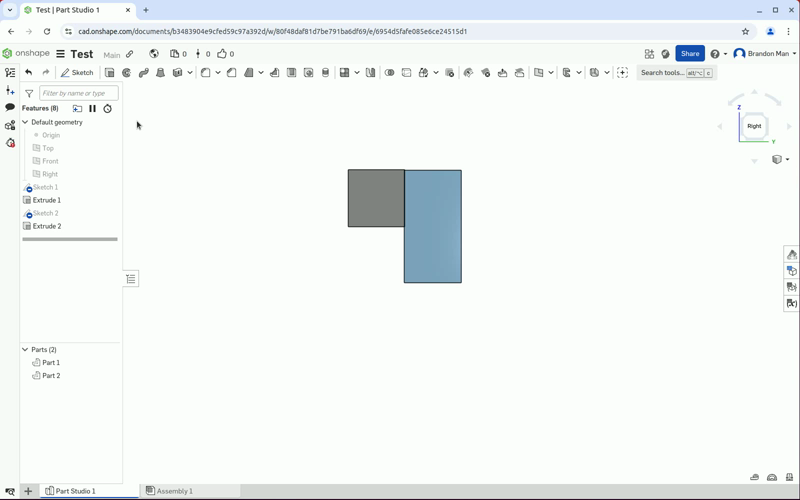
key(shift+h)
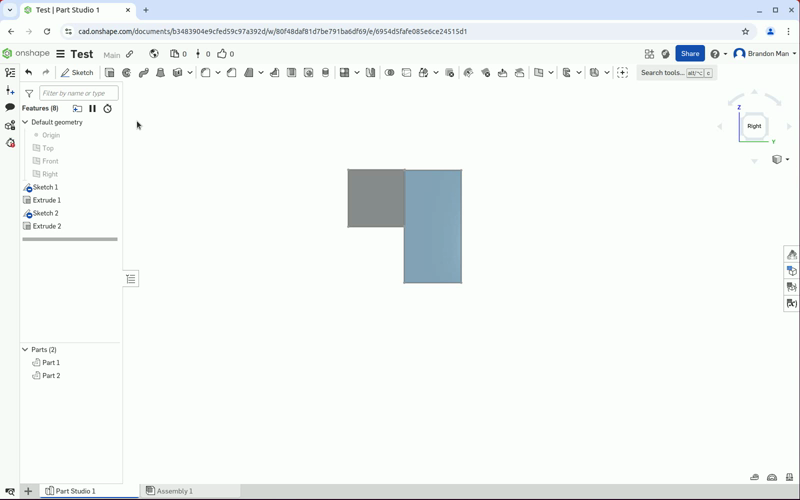
key(shift+h)
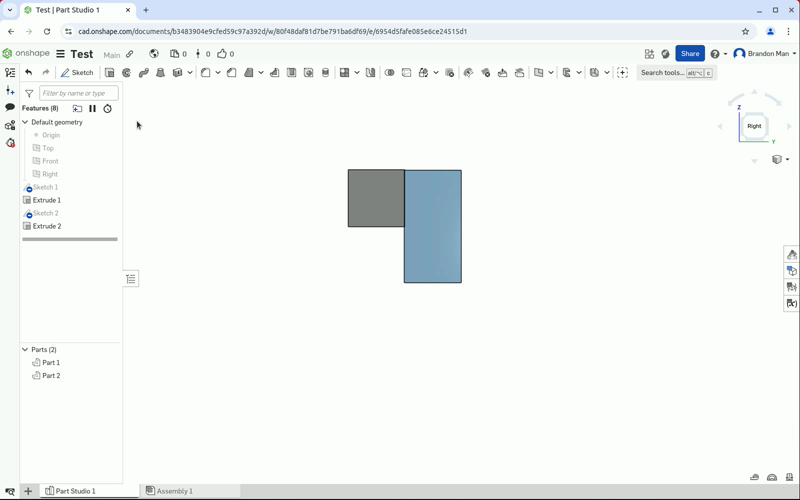
mouse_move(73, 189)
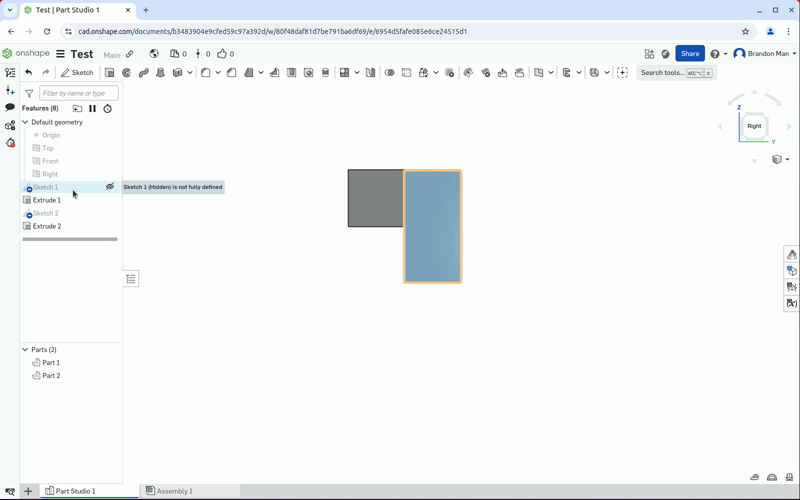
click(73, 189)
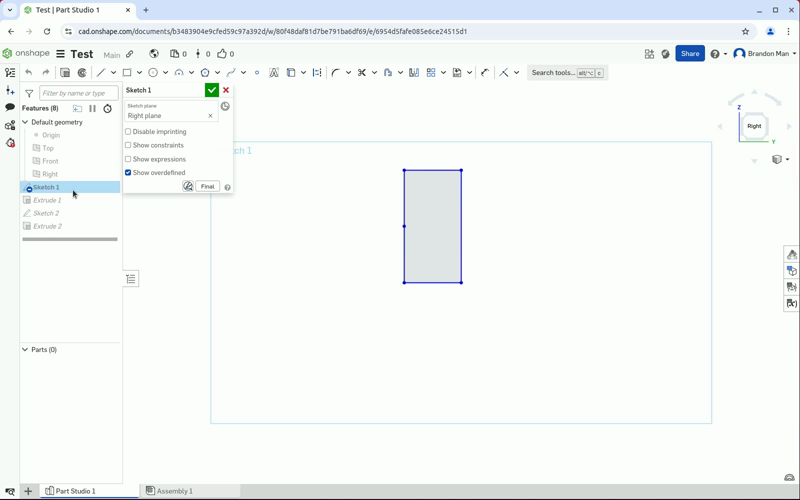
mouse_move(229, 92)
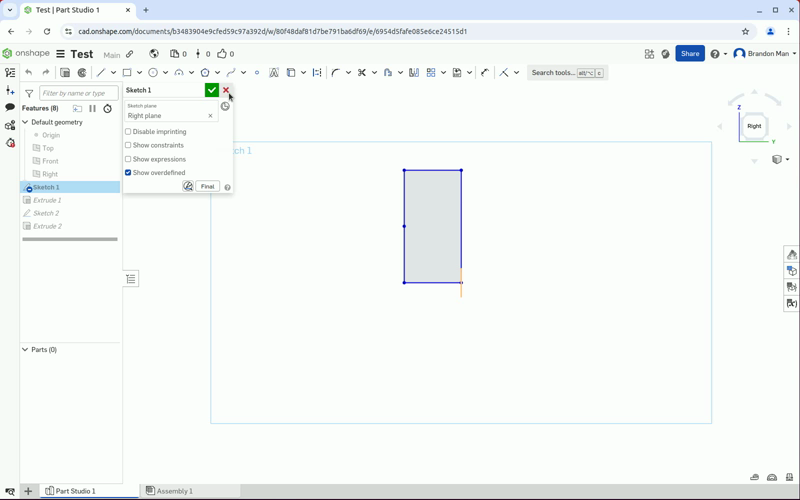
click(229, 92)
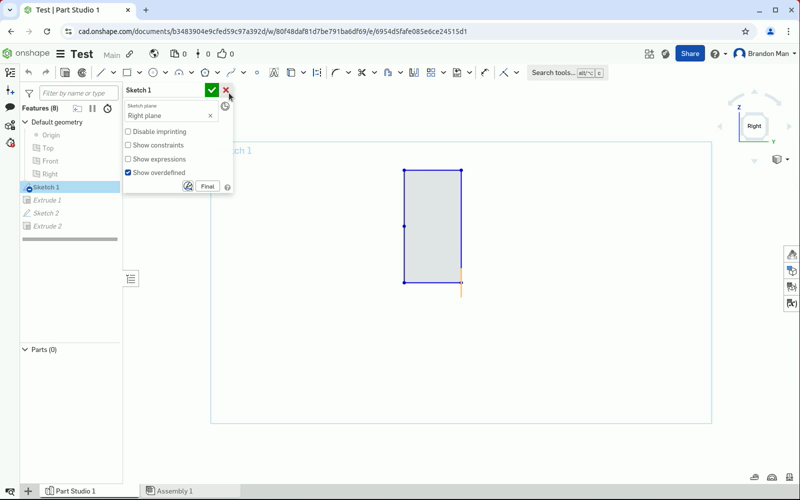
key(shift+s)
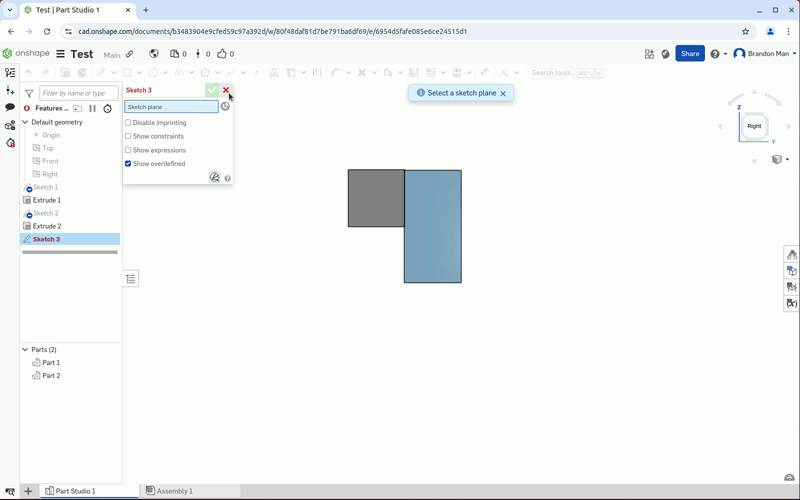
mouse_move(73, 176)
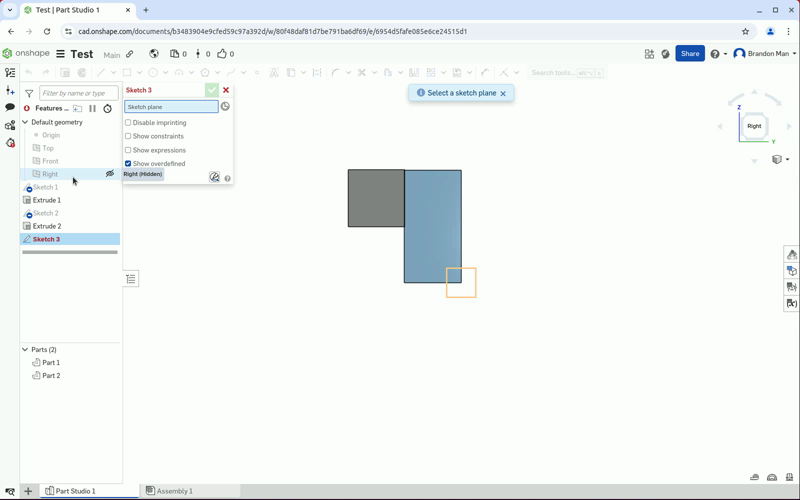
click(73, 176)
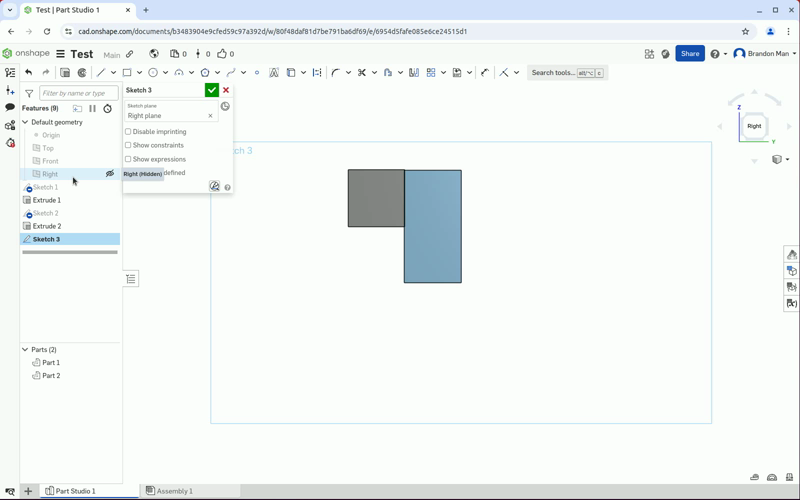
mouse_move(73, 352)
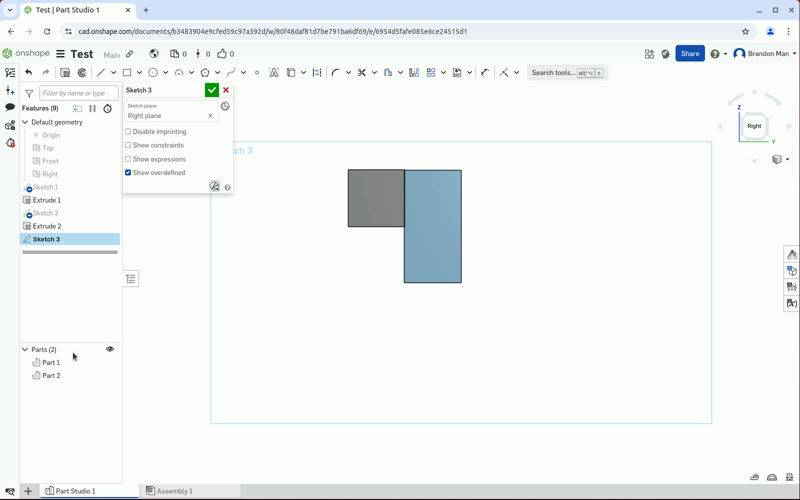
key(y)
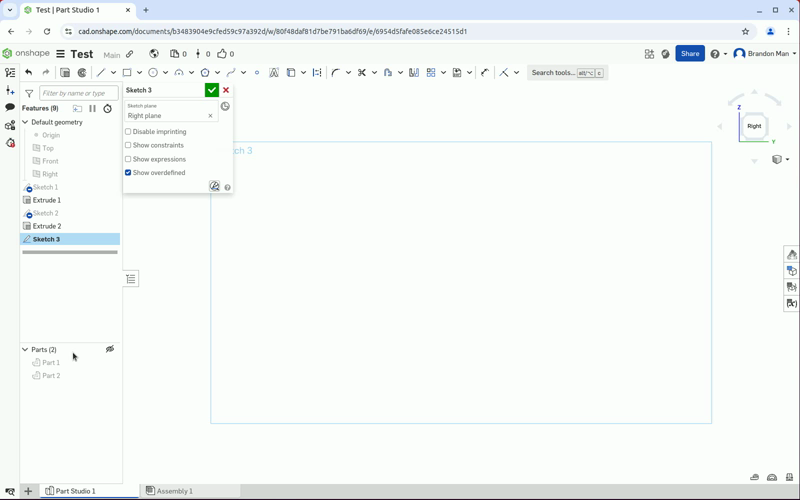
key(l)
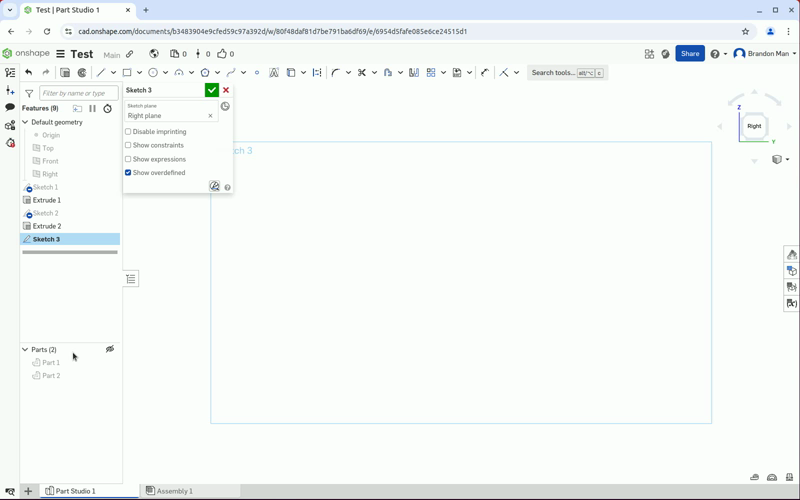
key_down(shift)
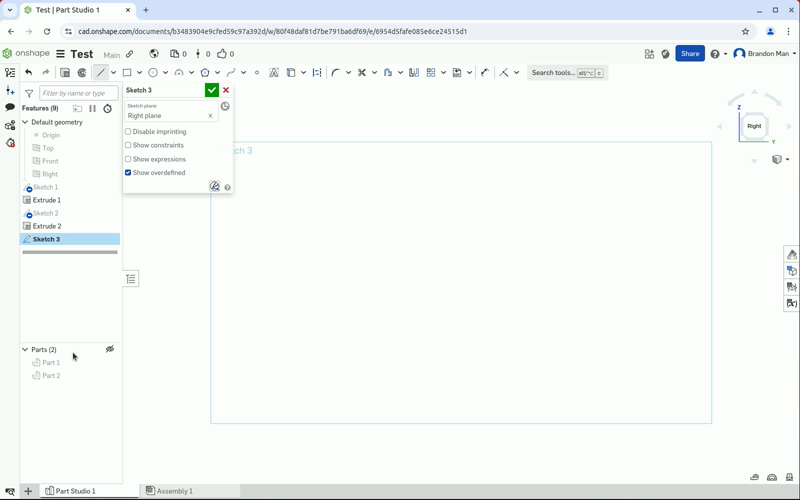
mouse_move(348, 226)
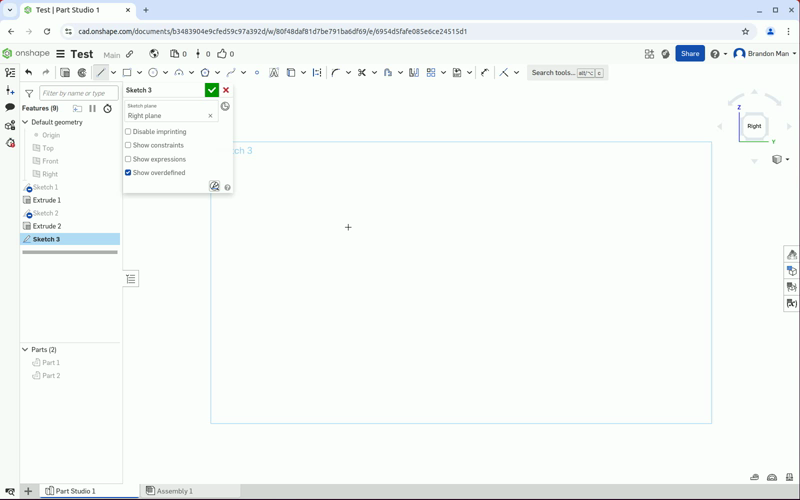
click(348, 226)
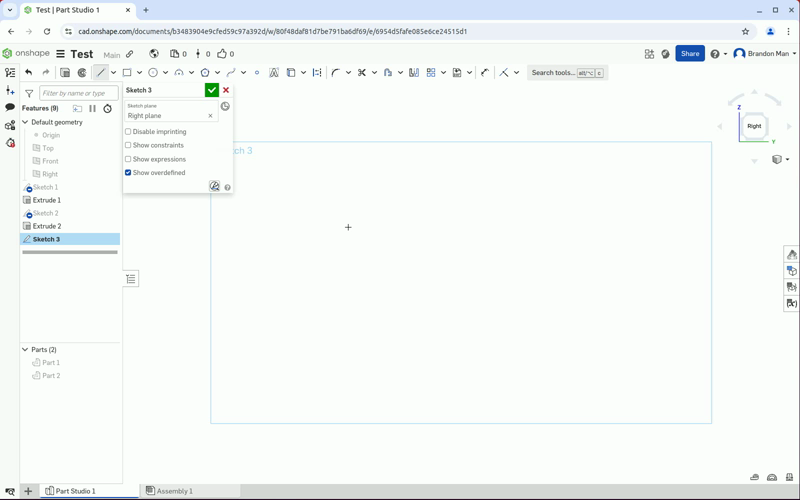
key_up(shift)
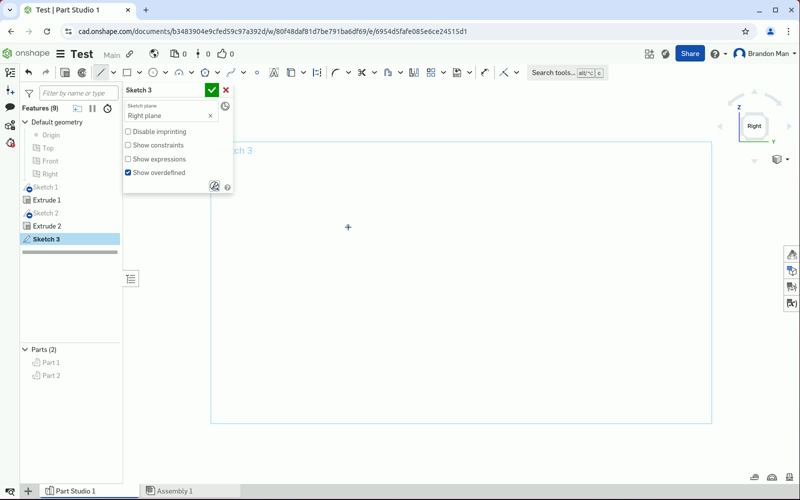
key_down(shift)
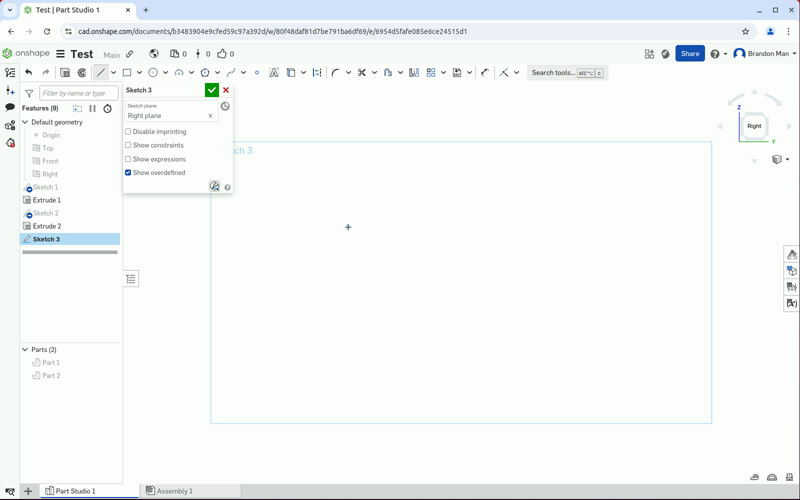
mouse_move(460, 226)
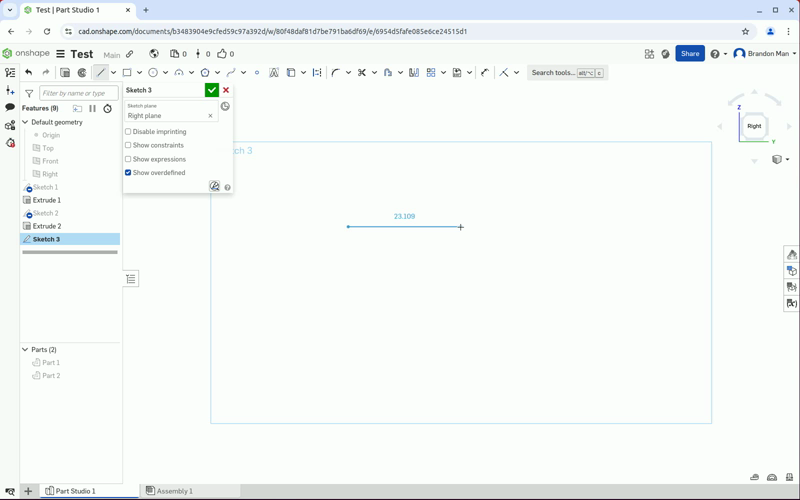
click(460, 226)
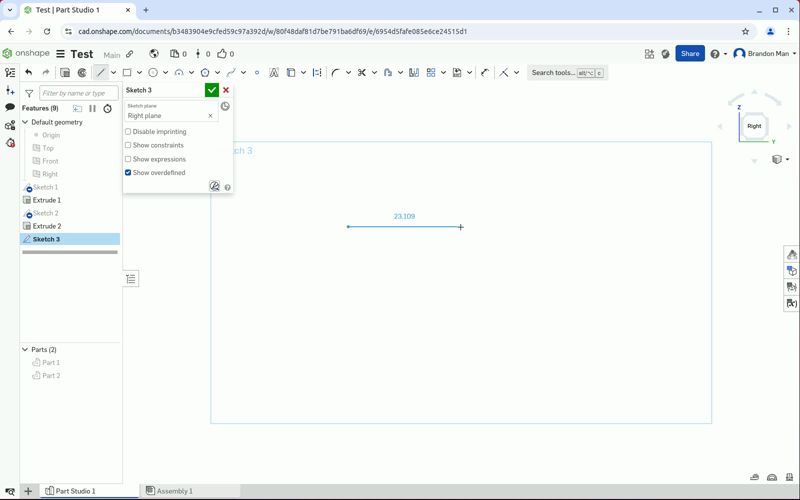
key_up(shift)
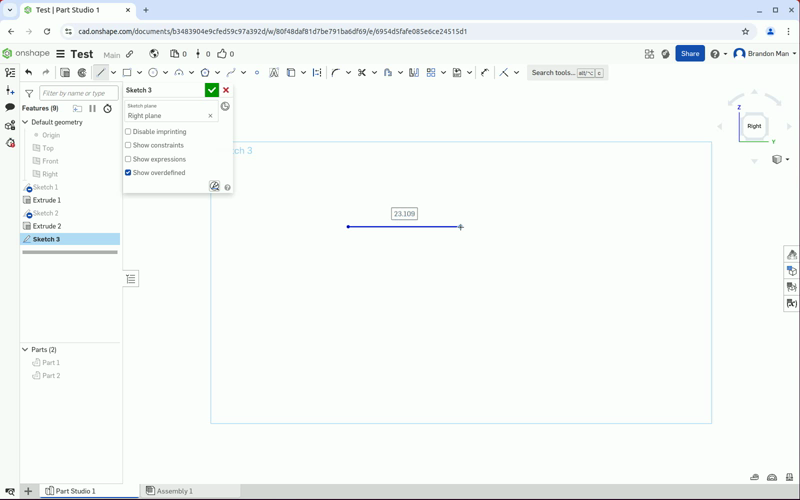
key_down(shift)
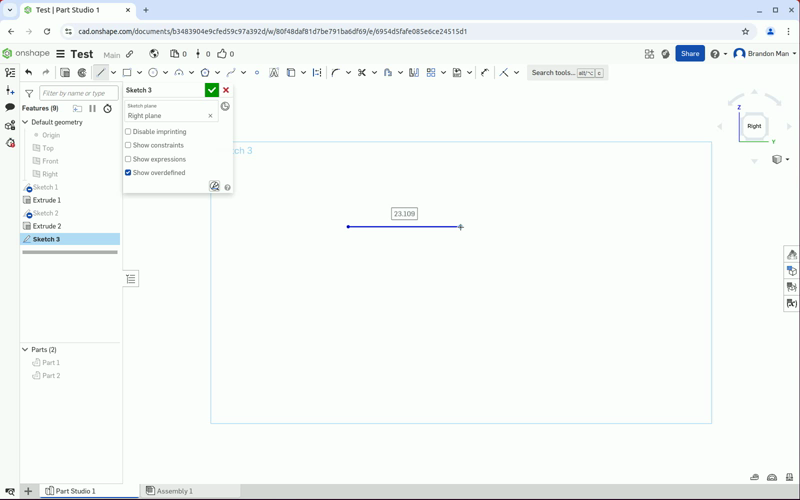
mouse_move(490, 226)
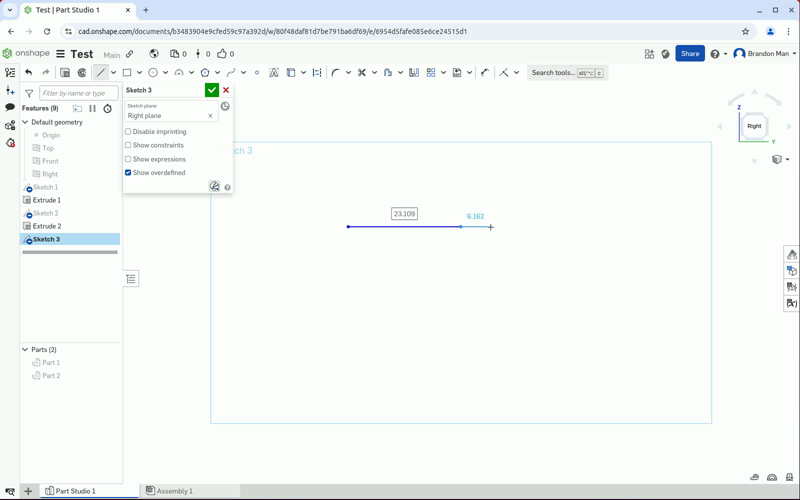
mouse_move(460, 169)
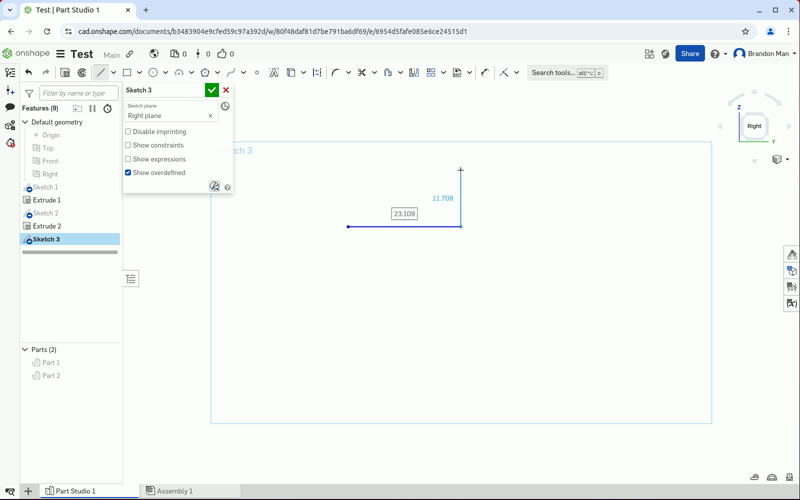
click(460, 169)
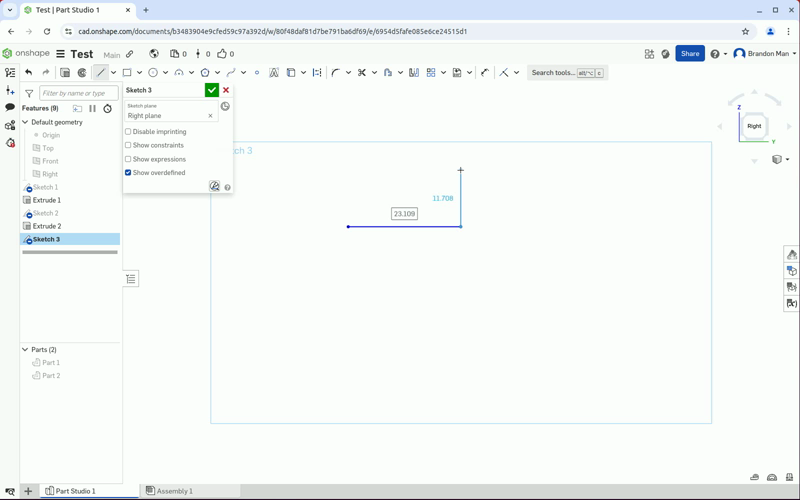
key_up(shift)
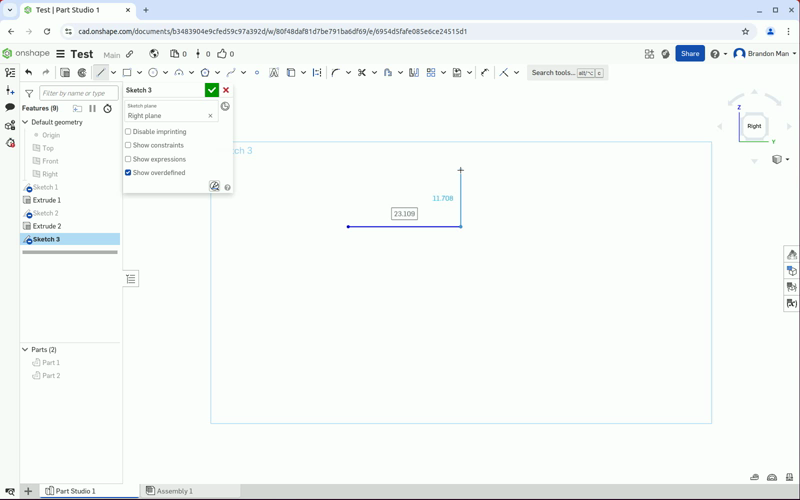
key_down(shift)
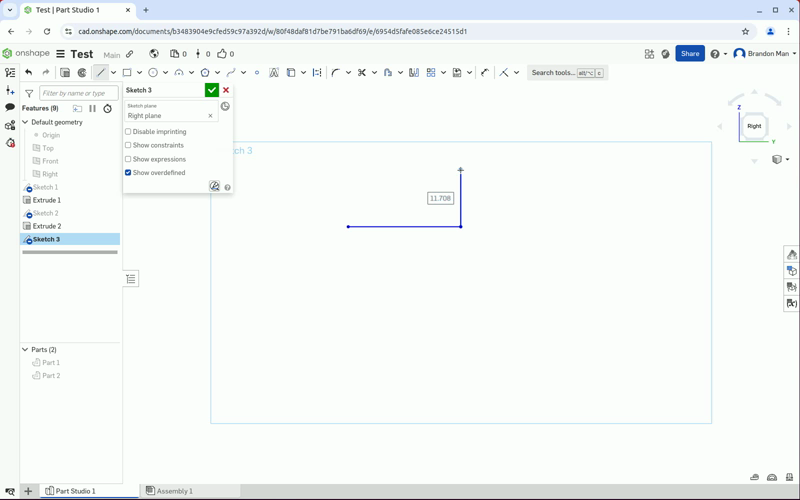
mouse_move(348, 169)
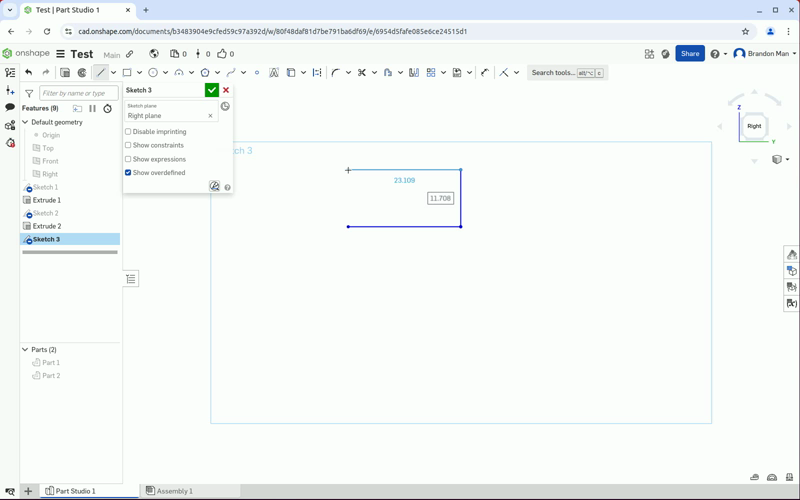
click(348, 169)
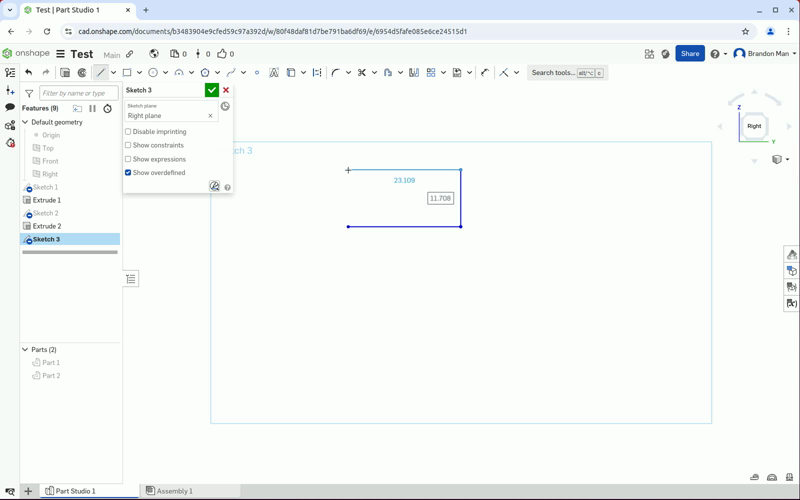
key_up(shift)
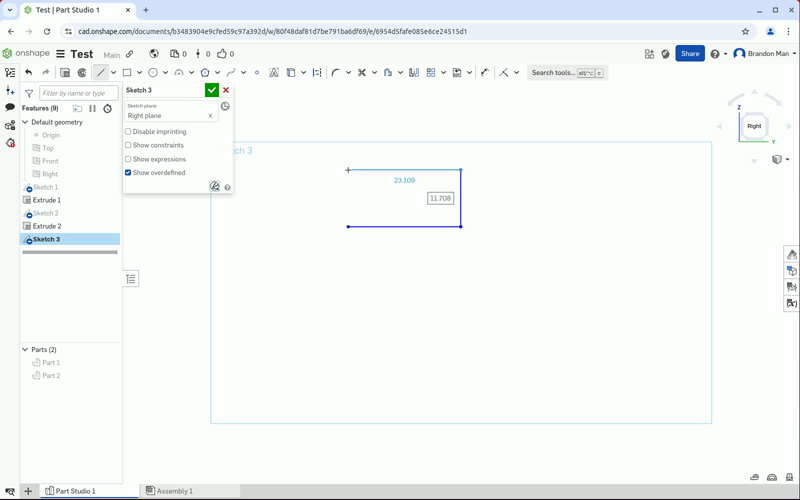
mouse_move(378, 169)
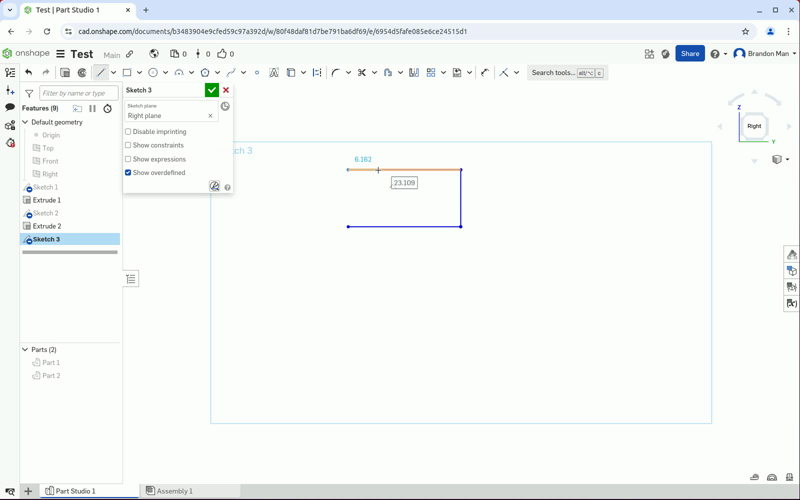
key_down(shift)
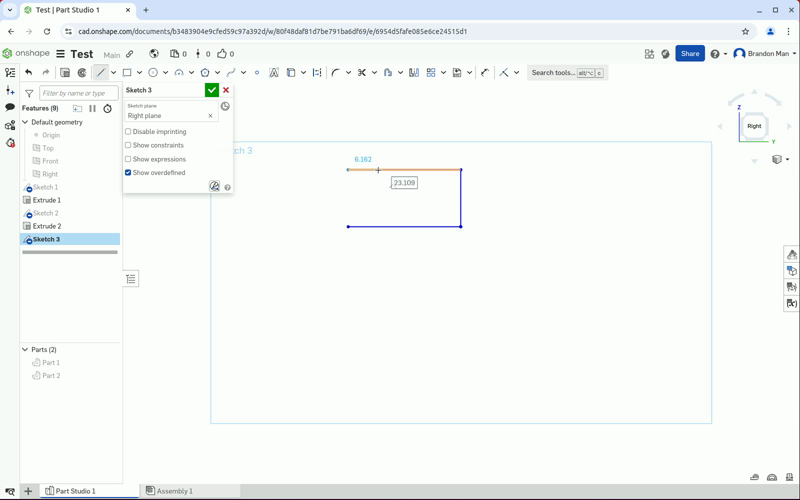
mouse_move(348, 226)
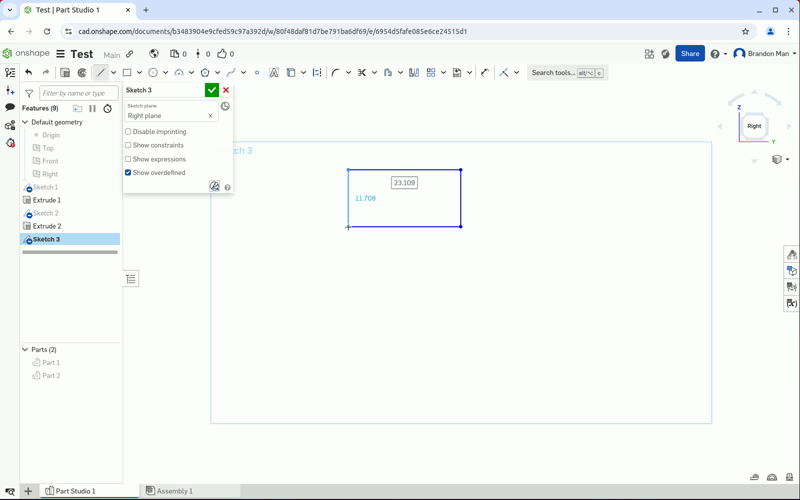
key_up(shift)
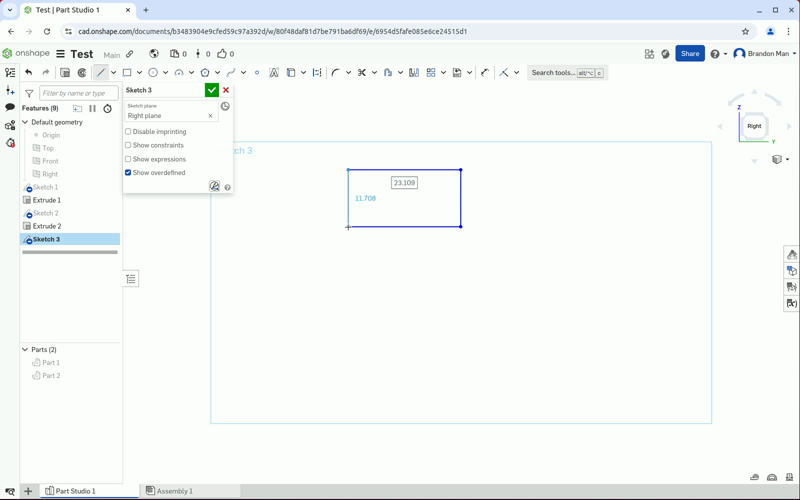
click(348, 226)
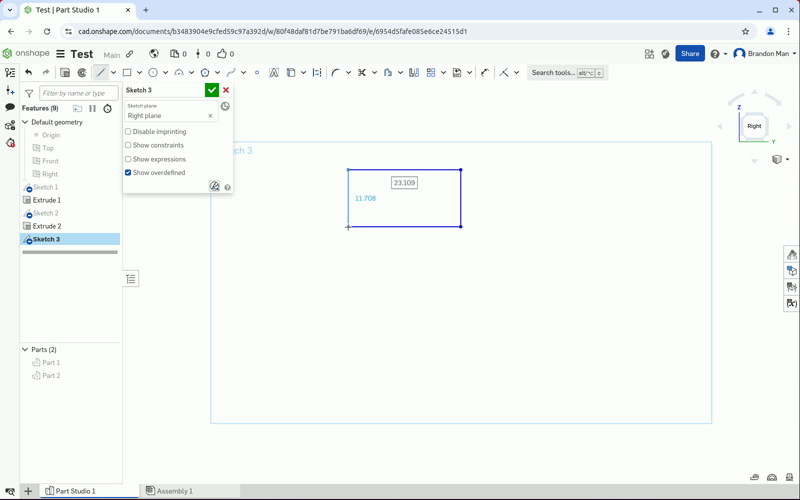
key(esc)
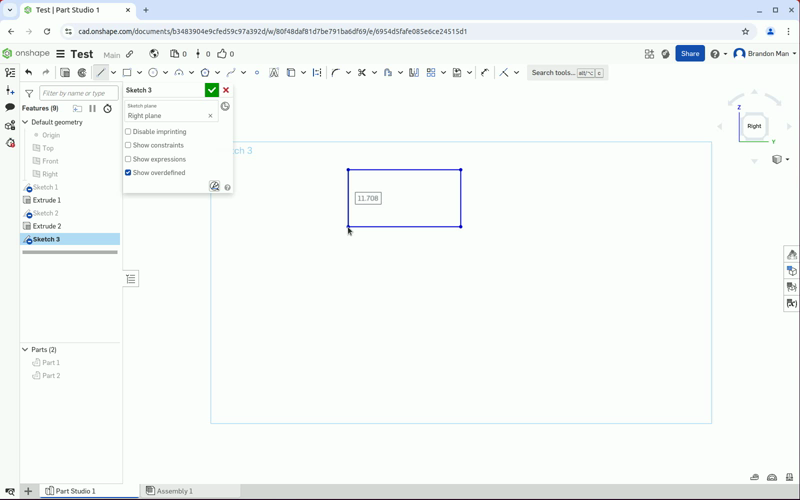
mouse_move(354, 186)
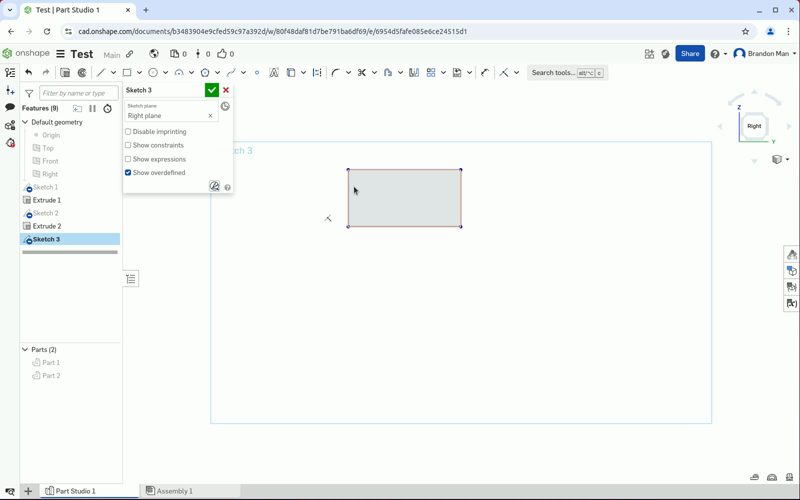
click(354, 186)
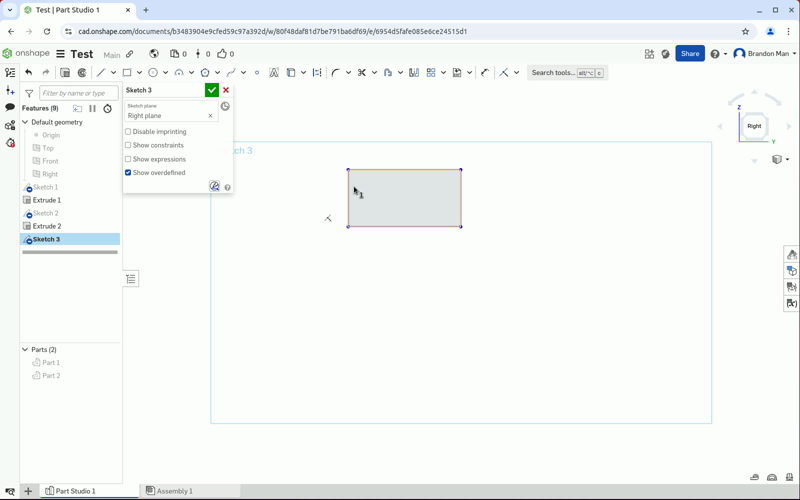
mouse_move(73, 352)
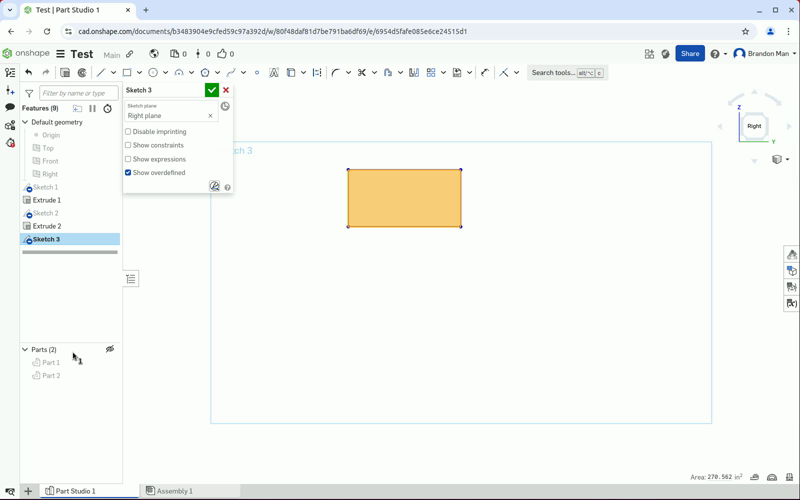
key(shift+y)
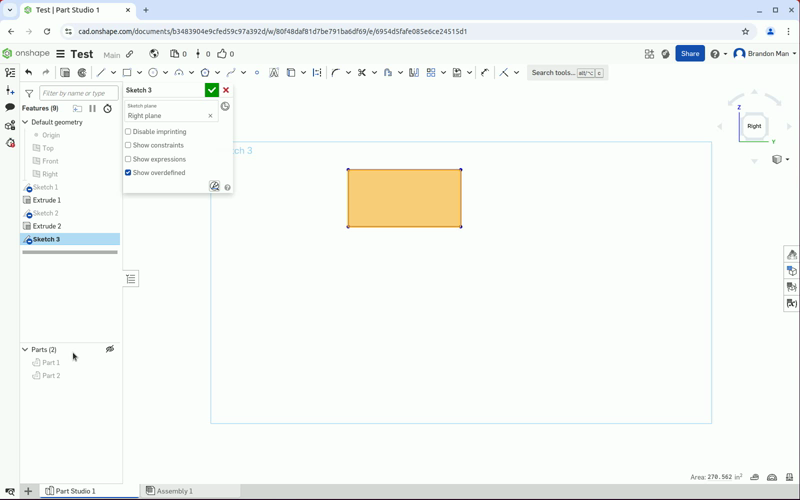
key(shift+e)
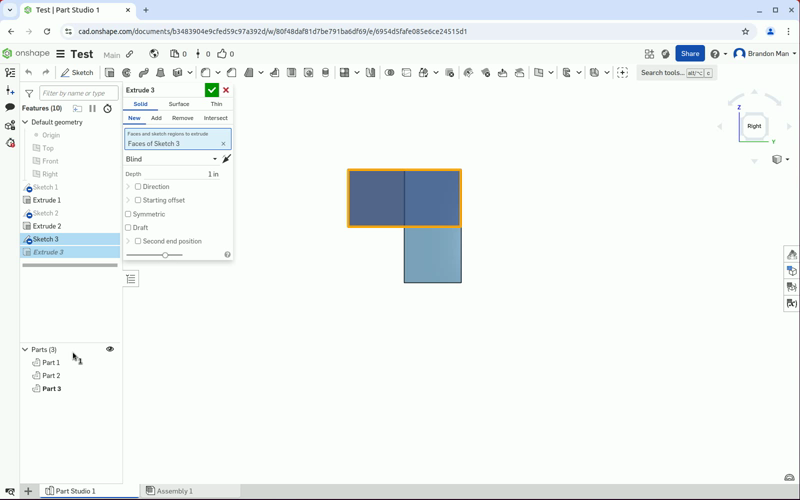
mouse_move(143, 106)
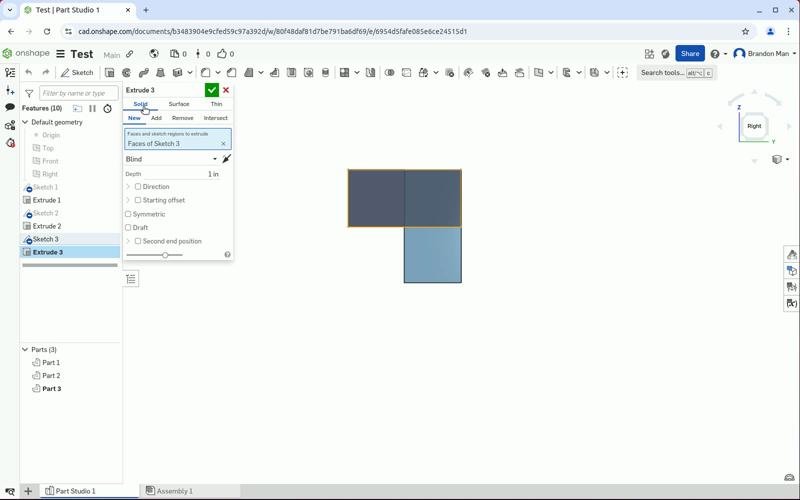
click(143, 106)
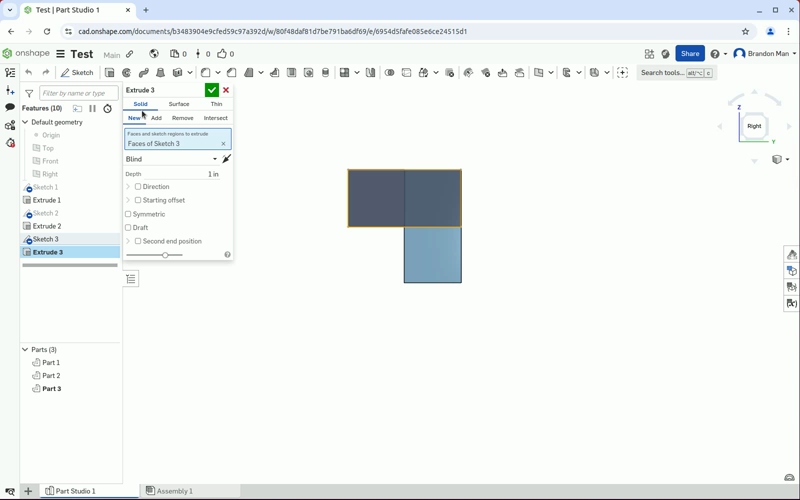
mouse_move(137, 120)
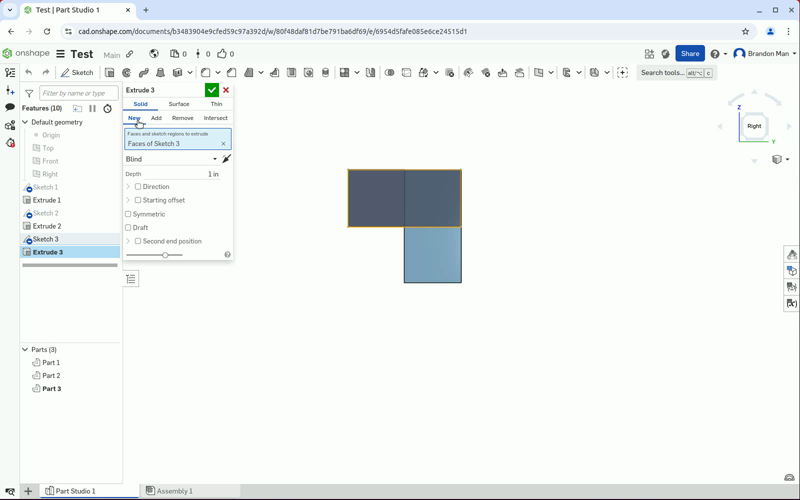
click(137, 120)
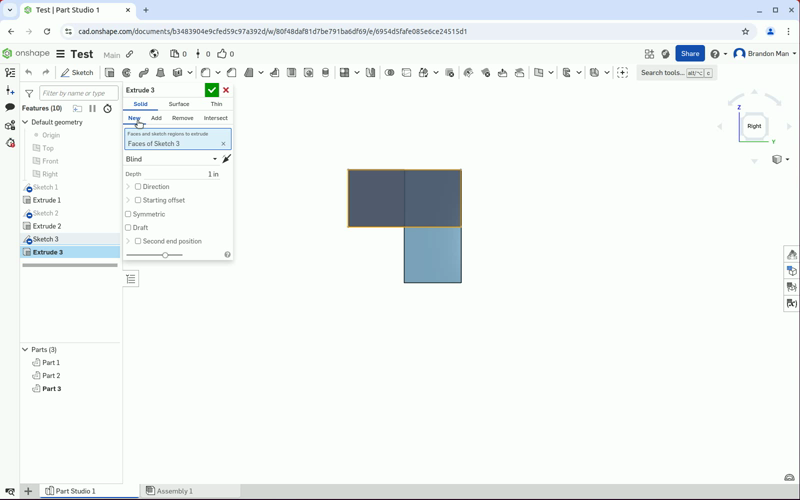
key(tab, 4)
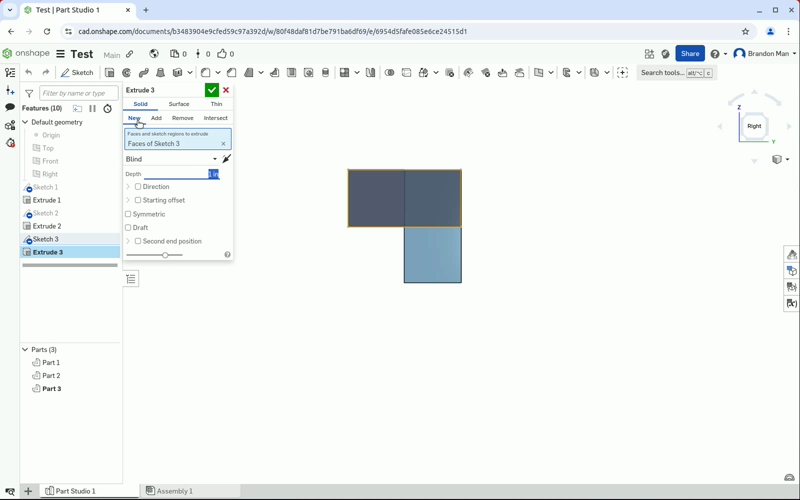
text(-23.108)
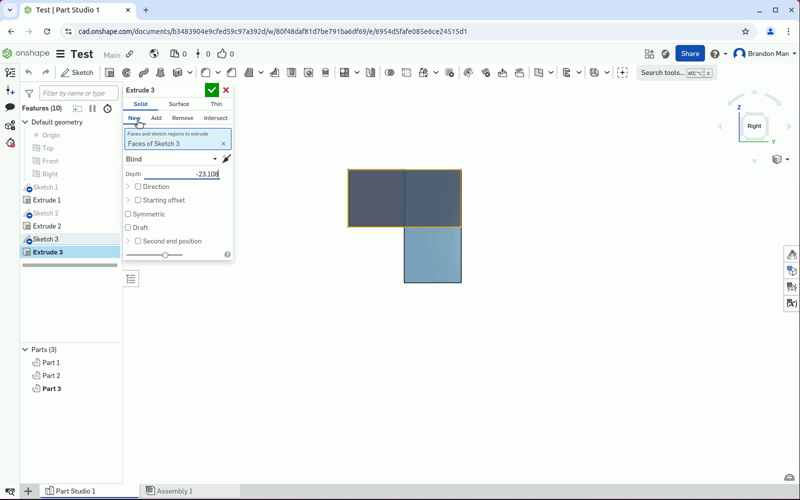
key(enter)
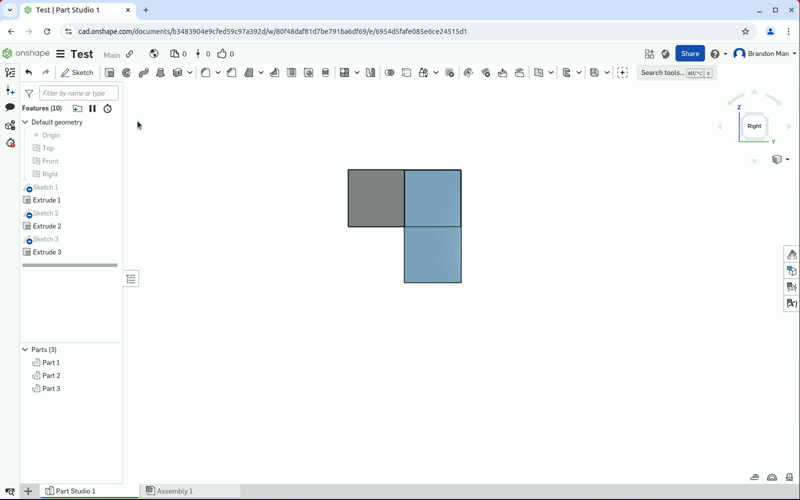
key(shift+h)
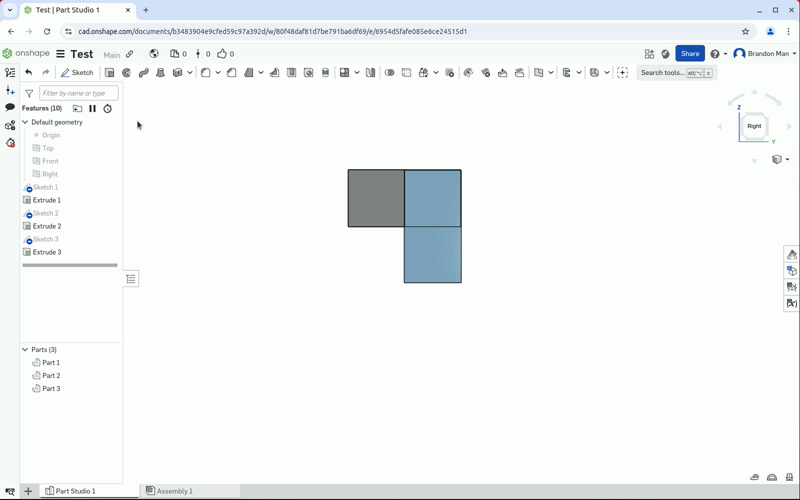
key(shift+h)
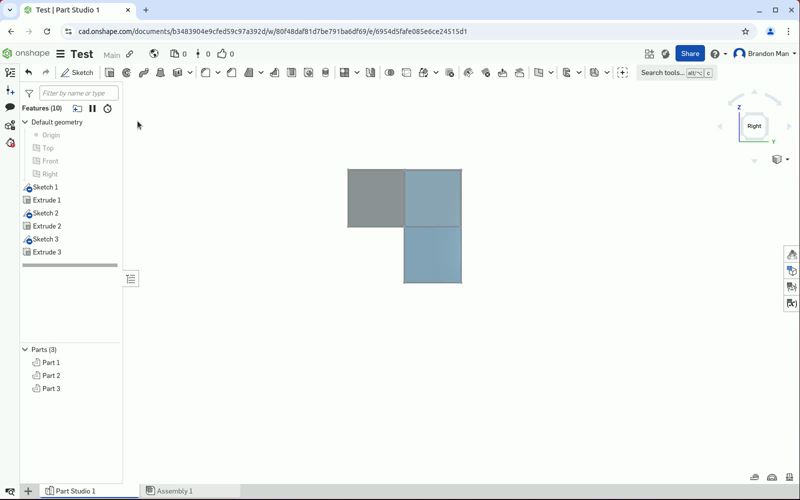
key(shift+7)
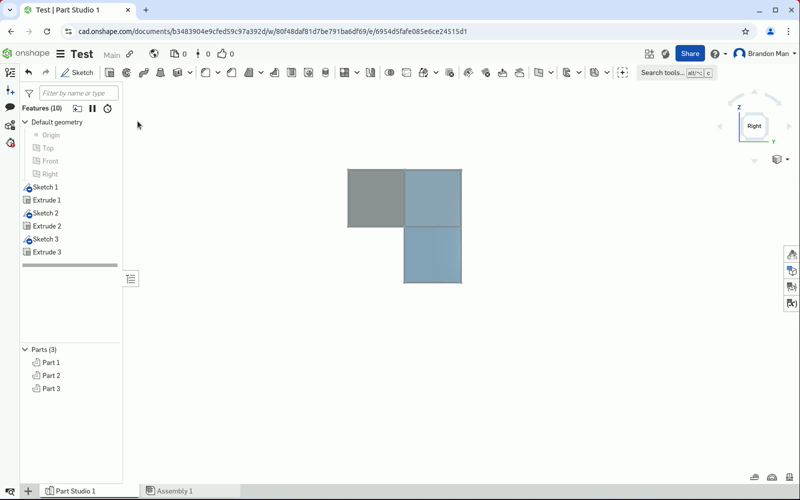
key(right, 2)
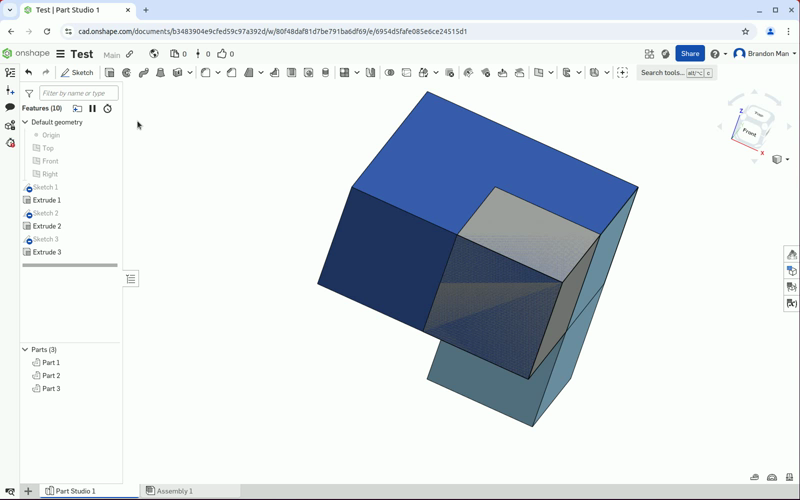
key(down, 2)
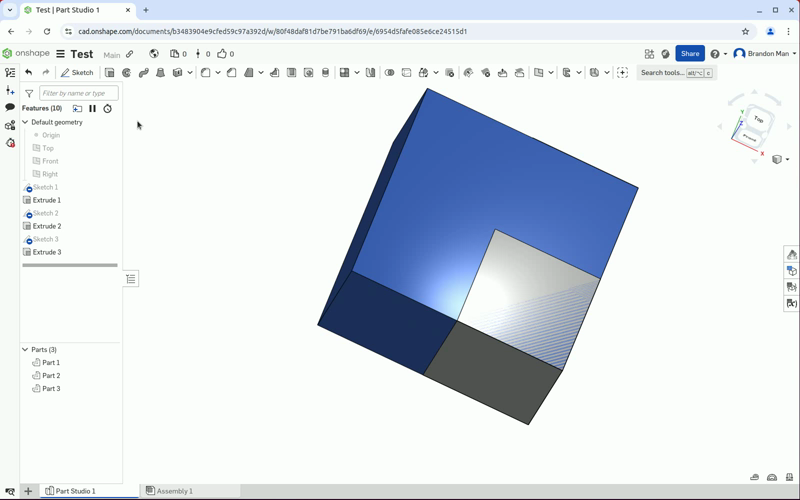
key(up, 2)
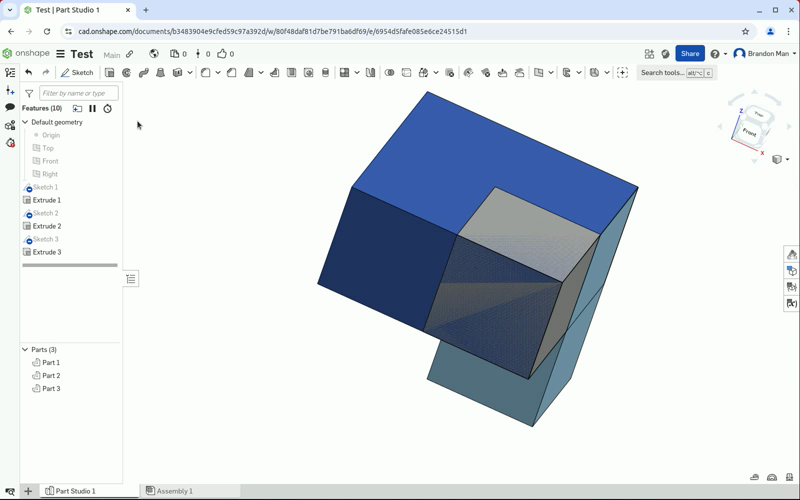
key(left, 2)
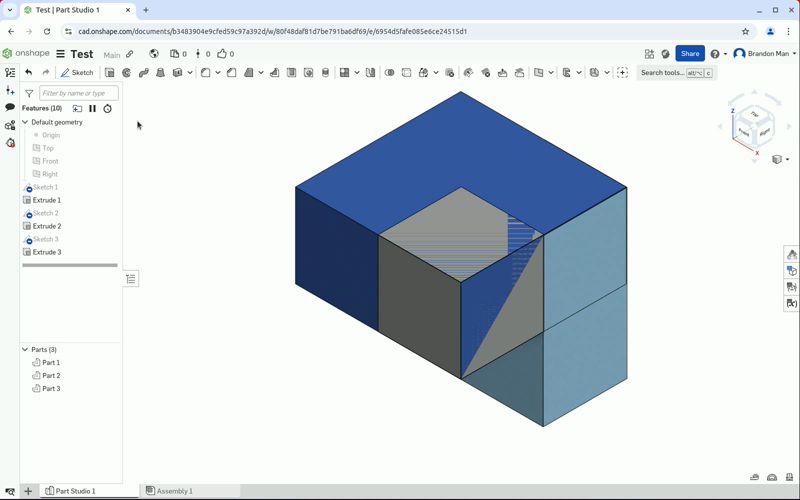
mouse_move(73, 189)
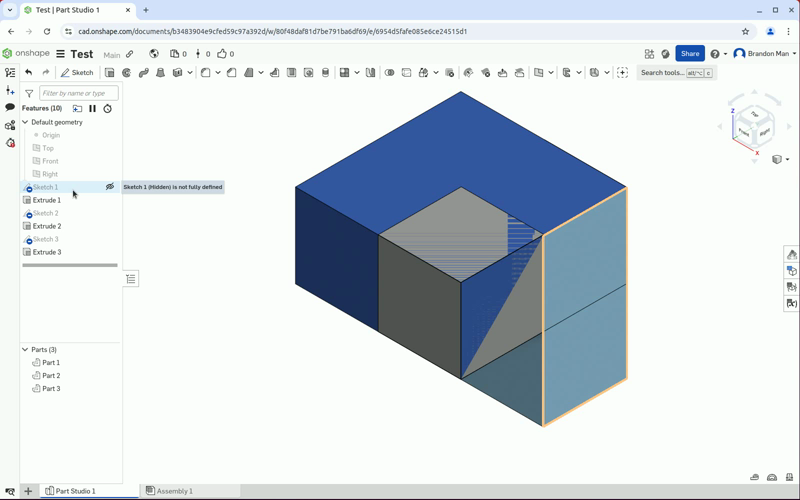
click(73, 189)